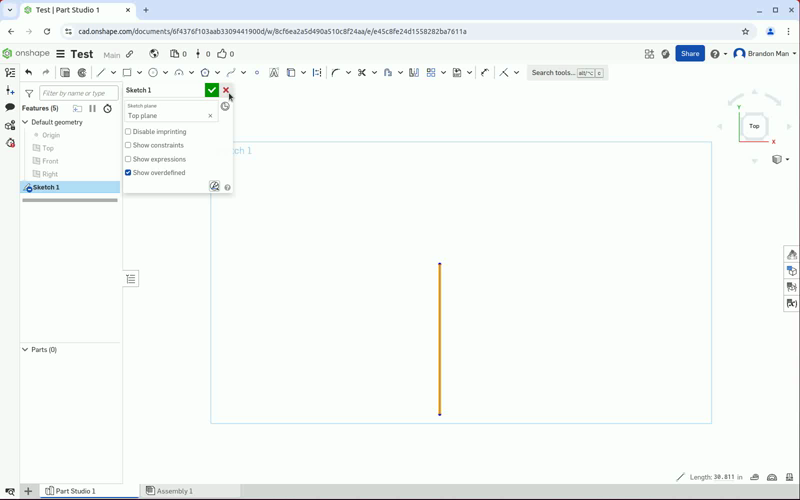
key(shift+h)
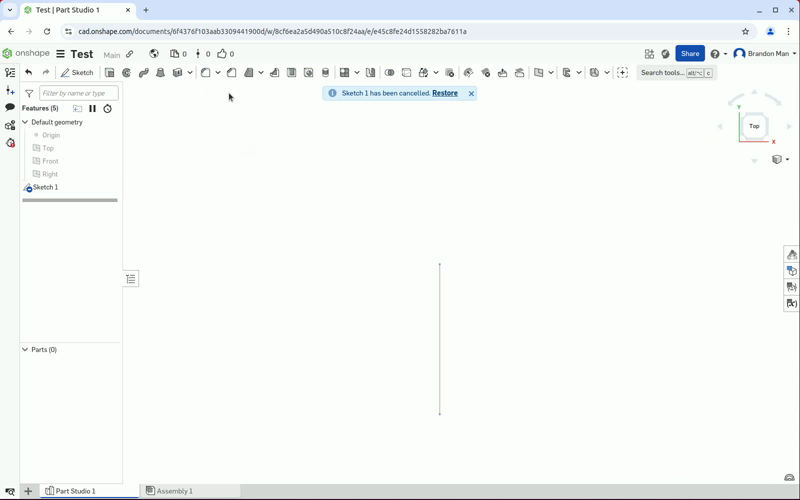
key(shift+s)
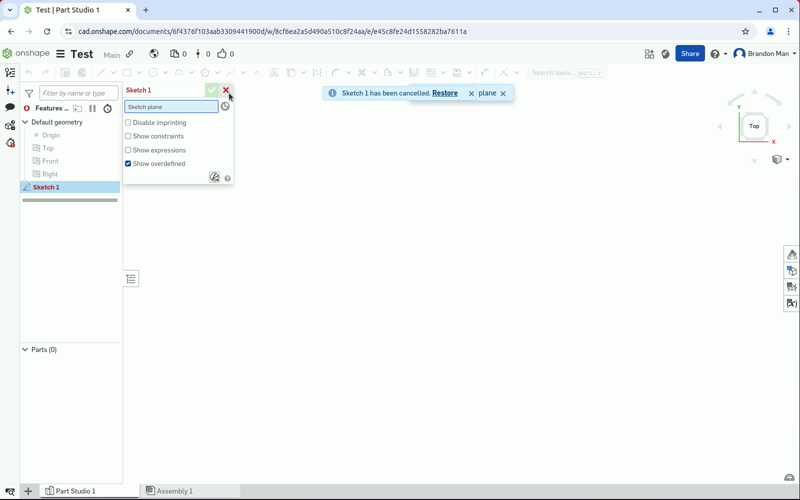
mouse_move(73, 150)
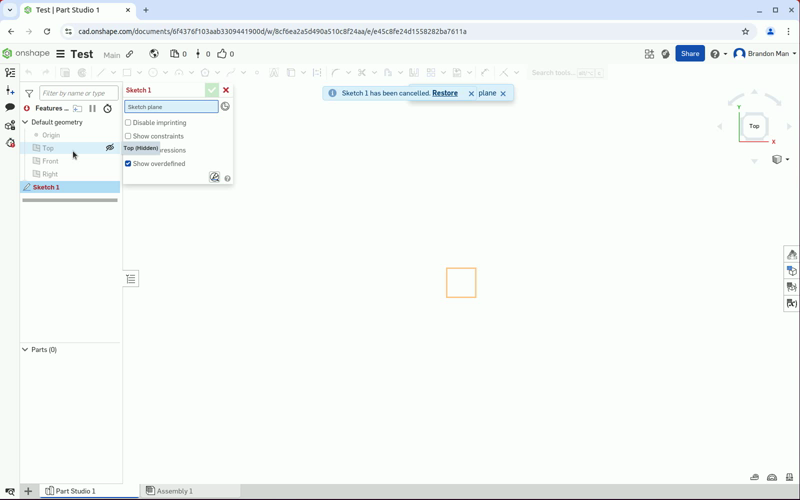
click(73, 150)
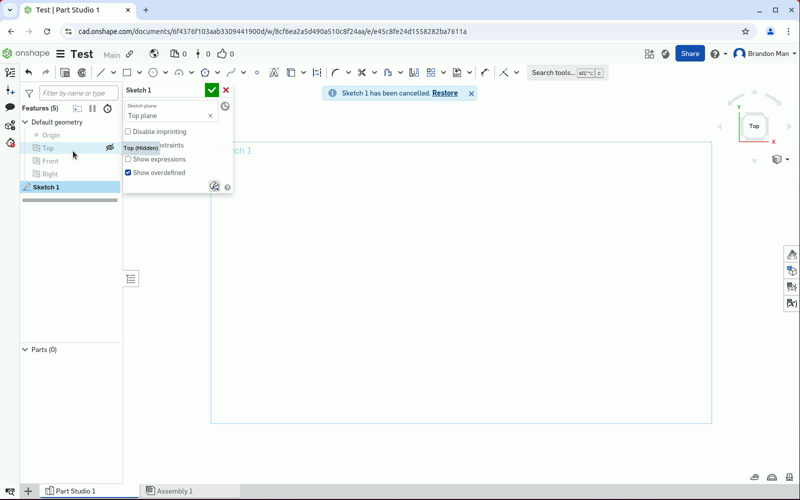
mouse_move(73, 352)
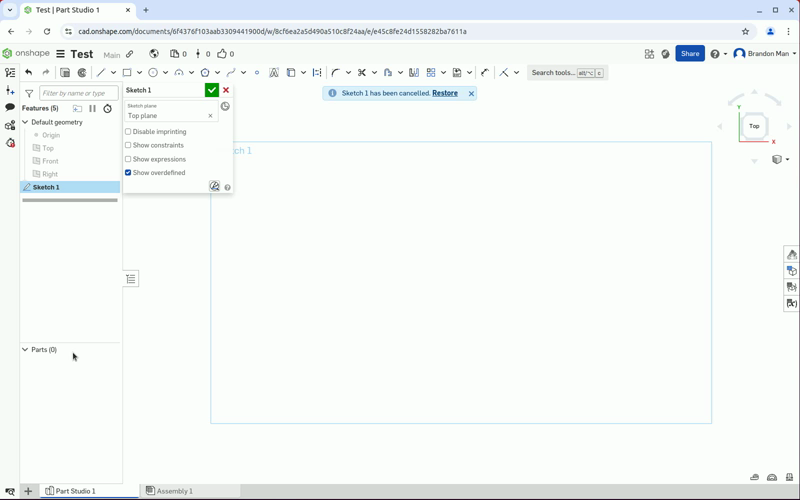
key(y)
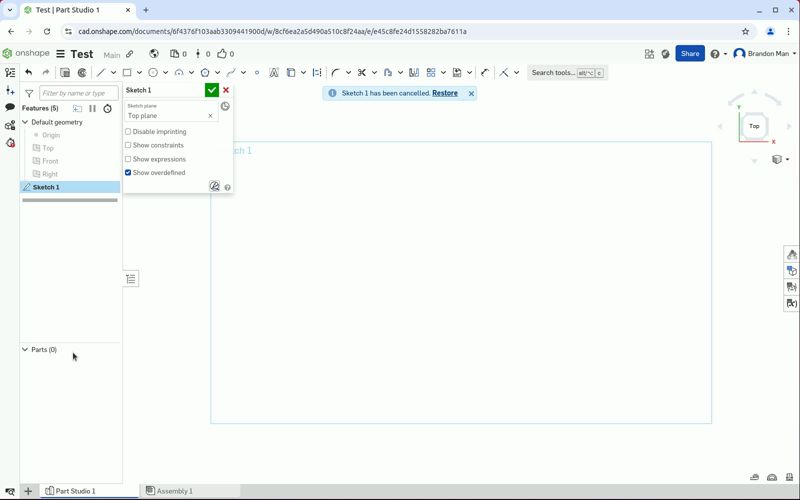
key(l)
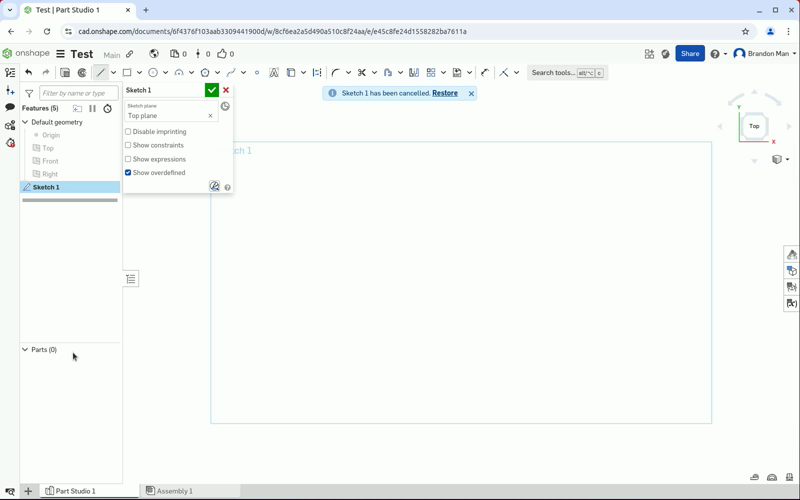
key_down(shift)
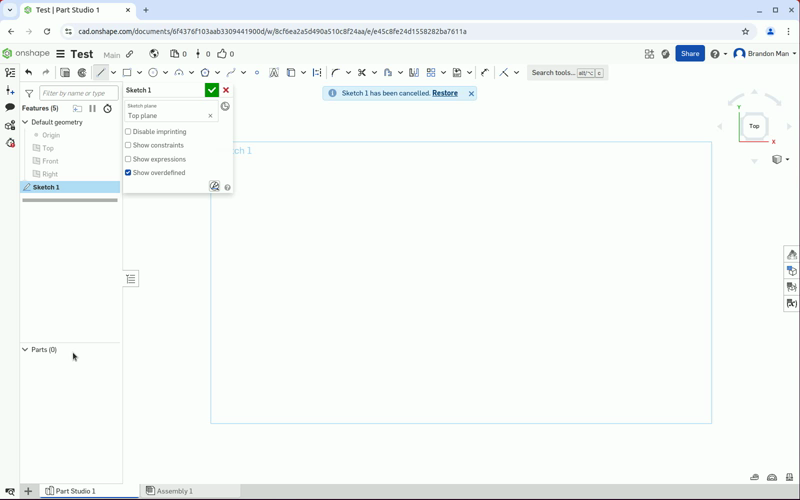
mouse_move(460, 282)
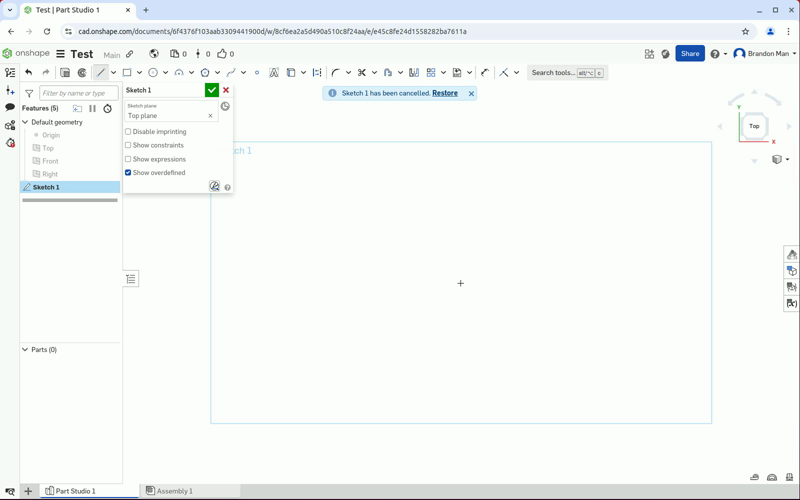
click(460, 282)
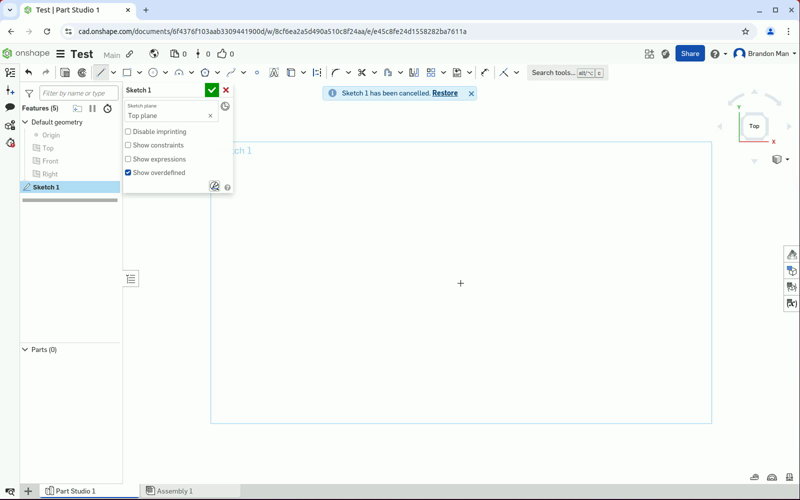
key_up(shift)
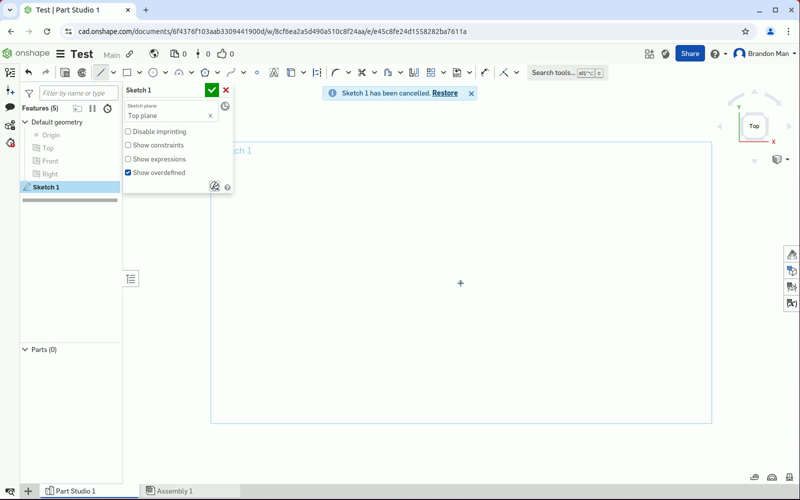
key_down(shift)
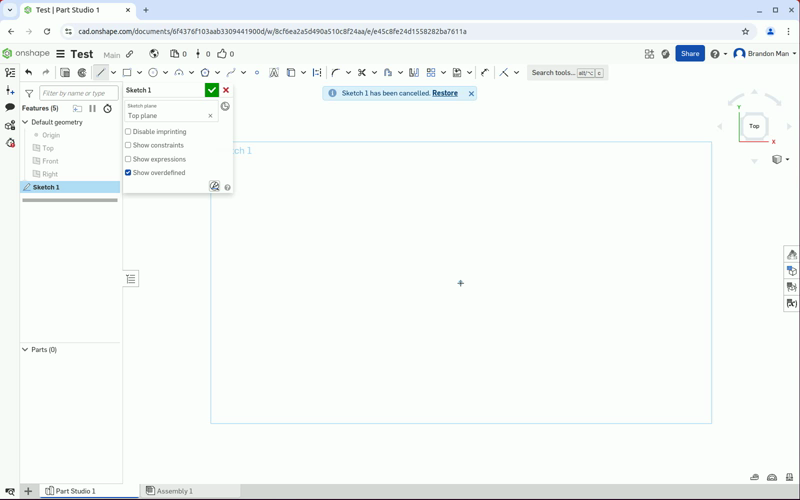
mouse_move(559, 282)
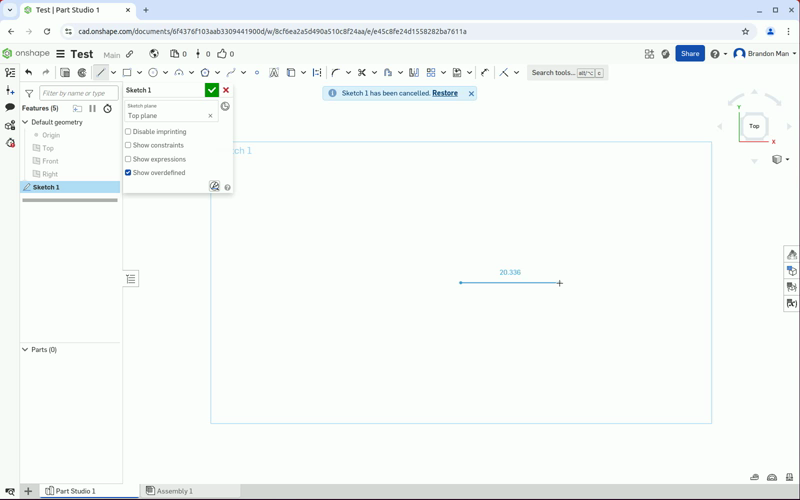
click(559, 282)
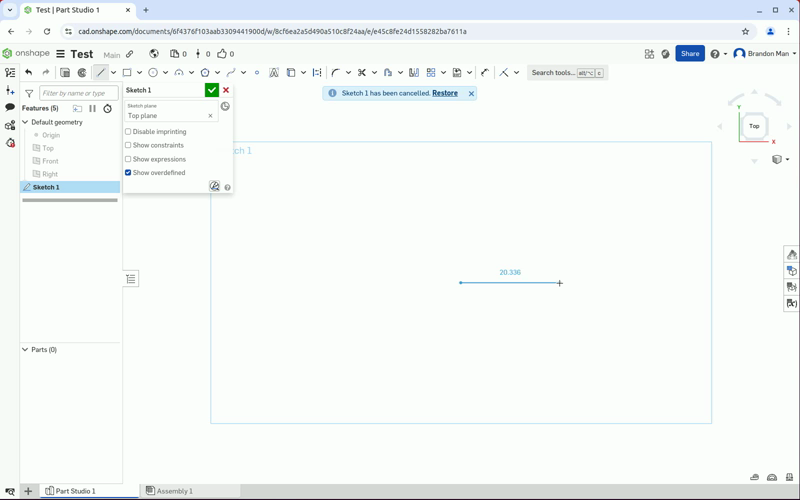
key_up(shift)
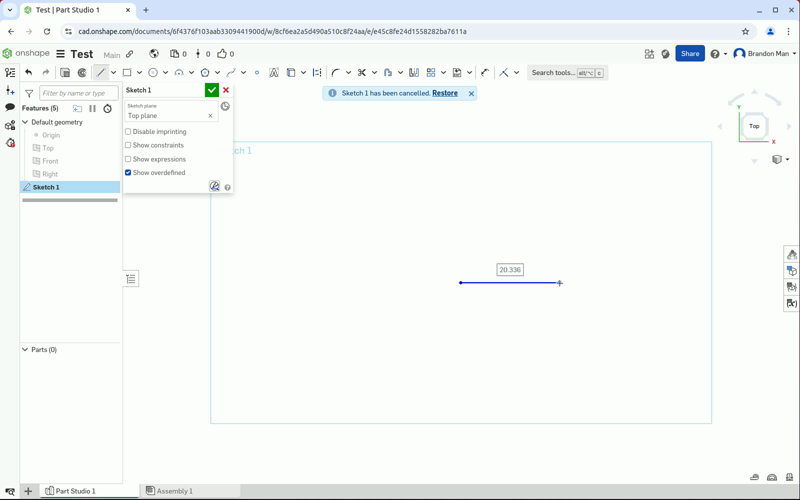
key_down(shift)
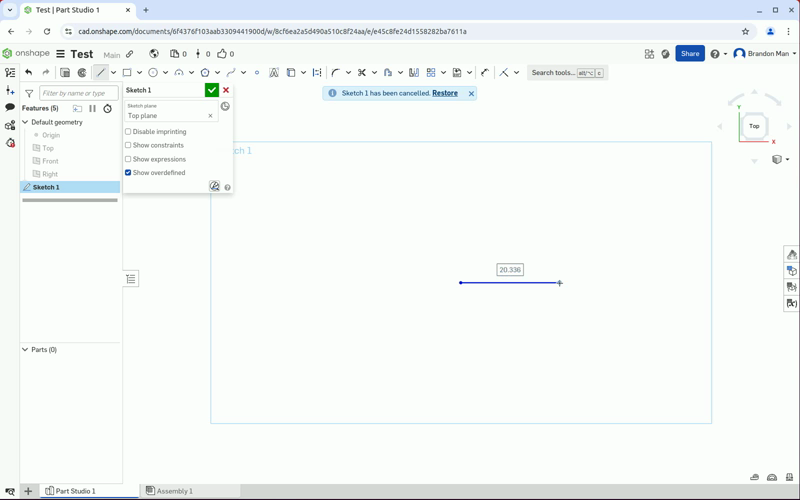
mouse_move(589, 282)
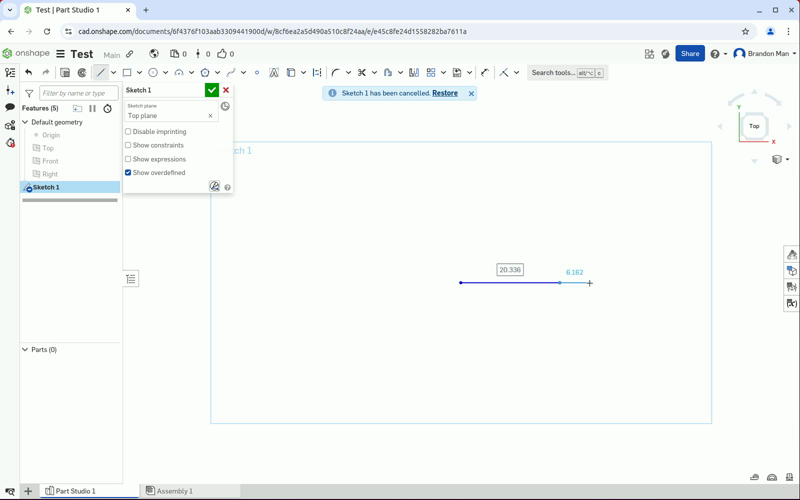
mouse_move(559, 235)
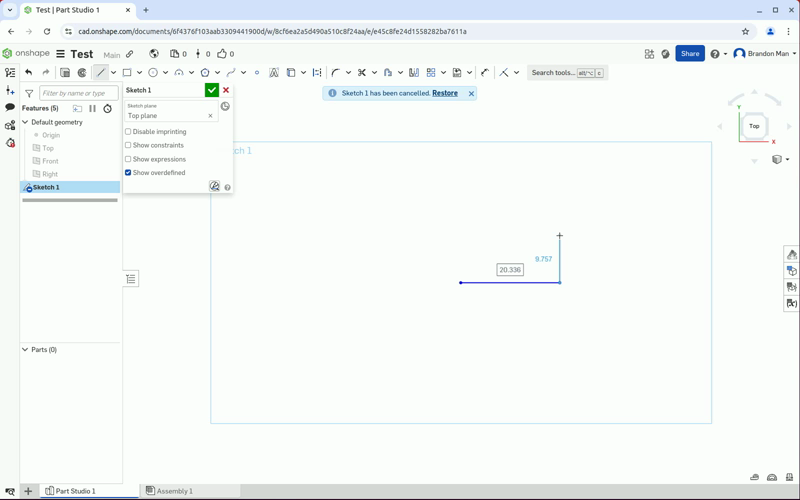
click(559, 235)
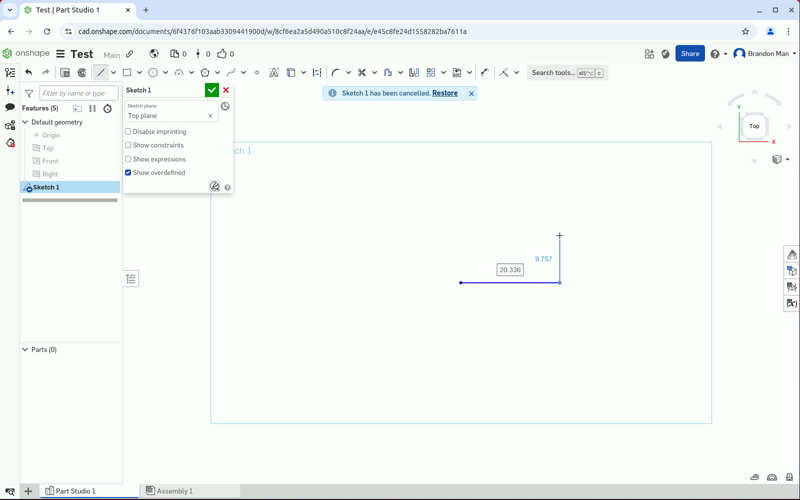
key_up(shift)
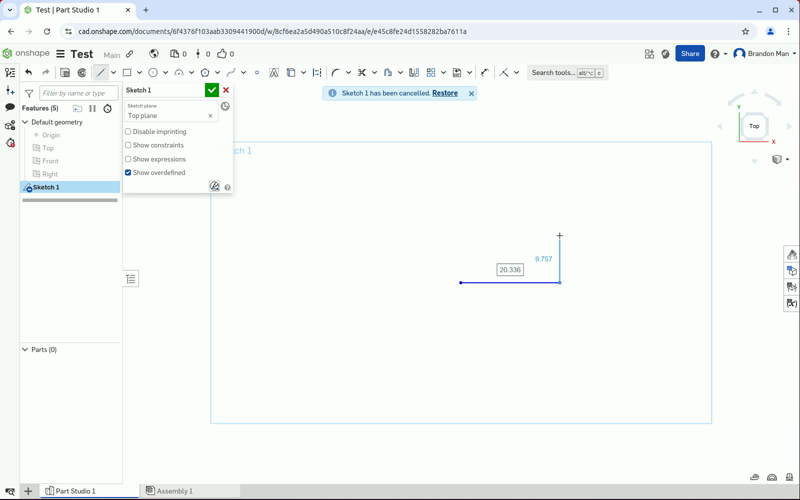
key_down(shift)
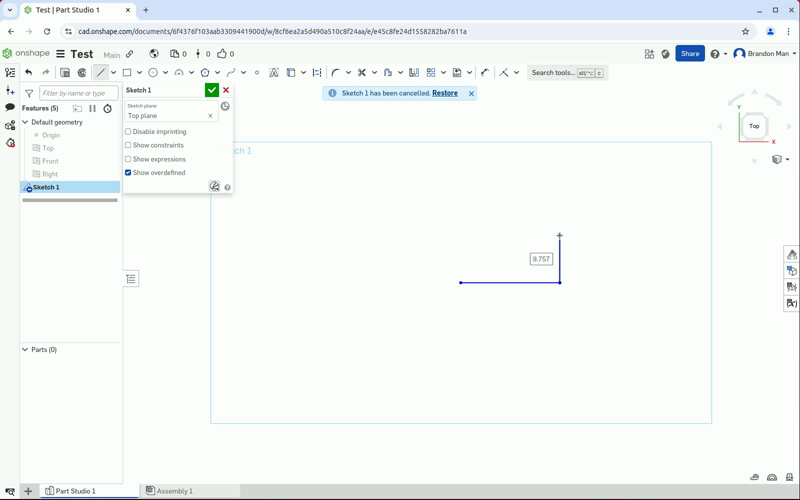
mouse_move(460, 235)
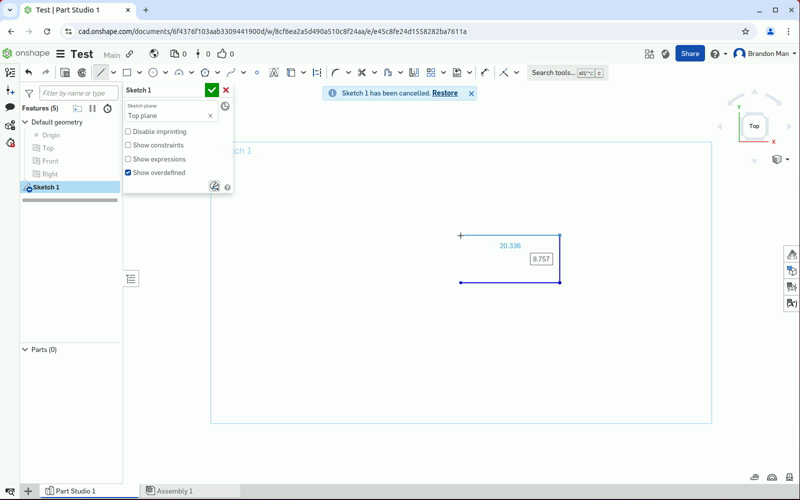
click(460, 235)
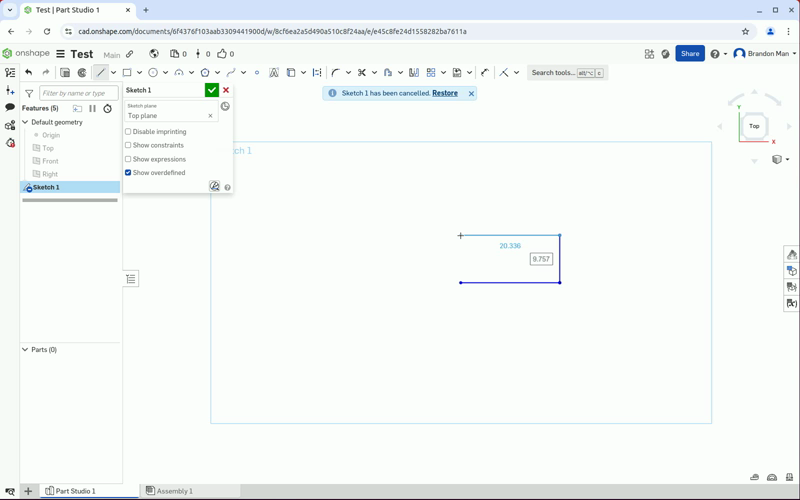
key_up(shift)
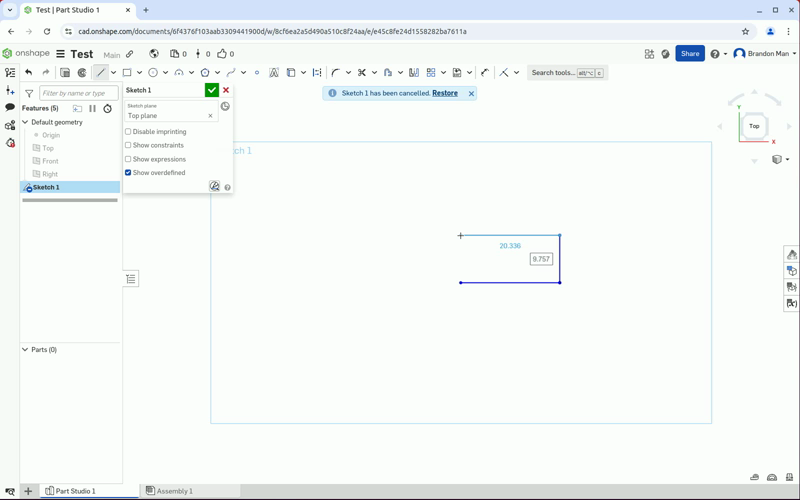
mouse_move(490, 235)
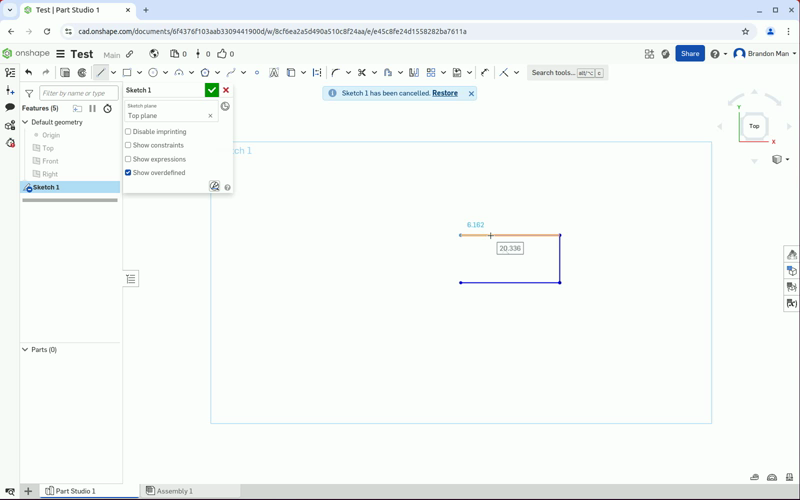
key_down(shift)
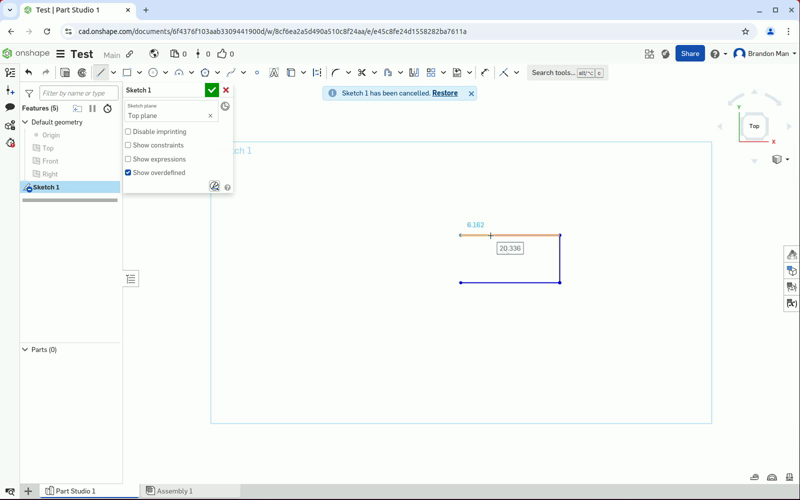
mouse_move(460, 282)
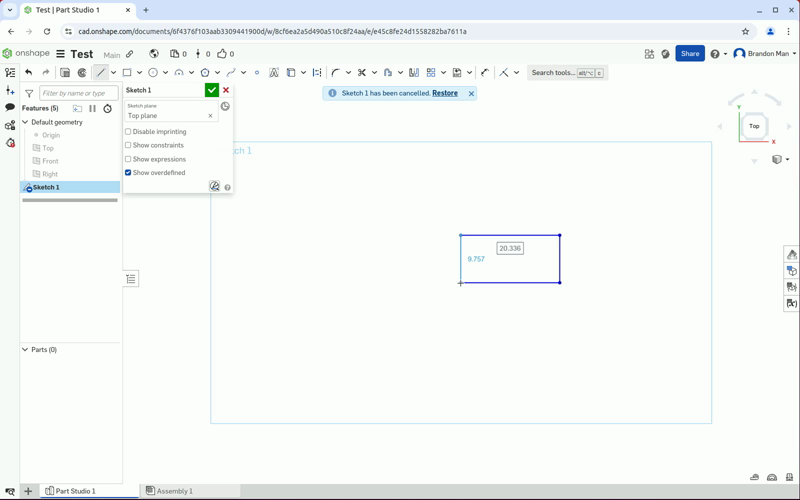
key_up(shift)
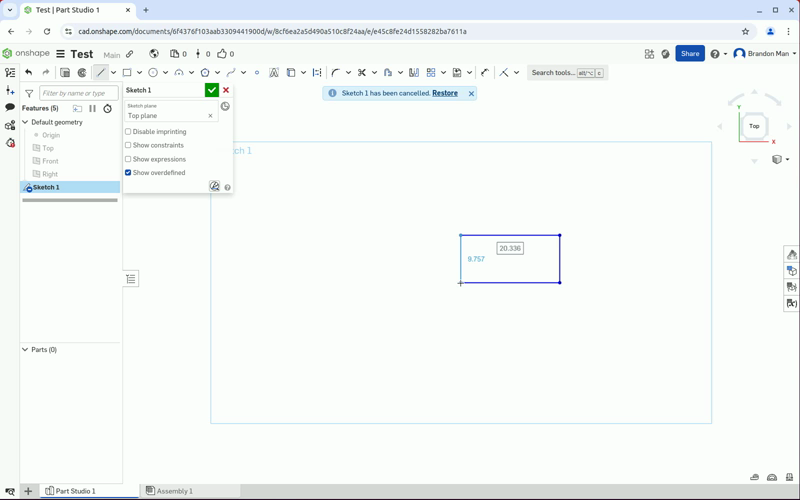
click(460, 282)
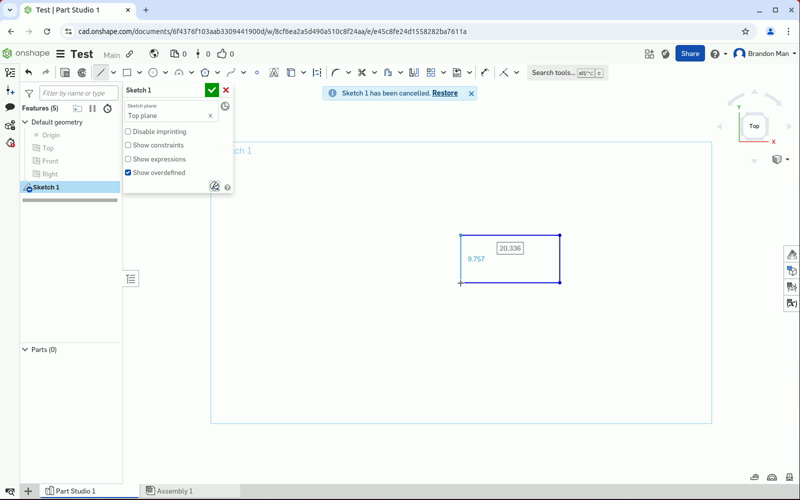
key(esc)
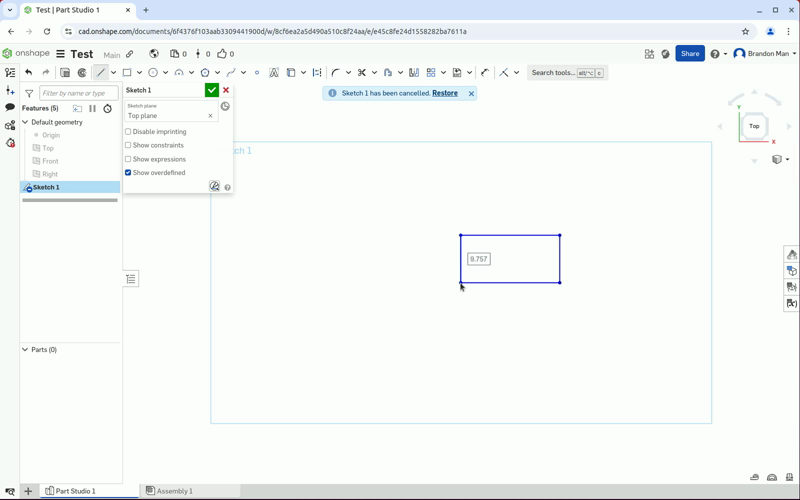
mouse_move(501, 249)
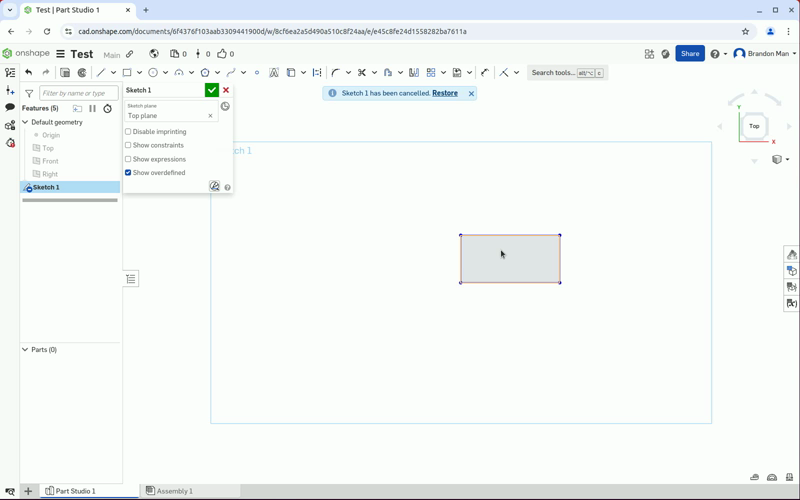
click(501, 249)
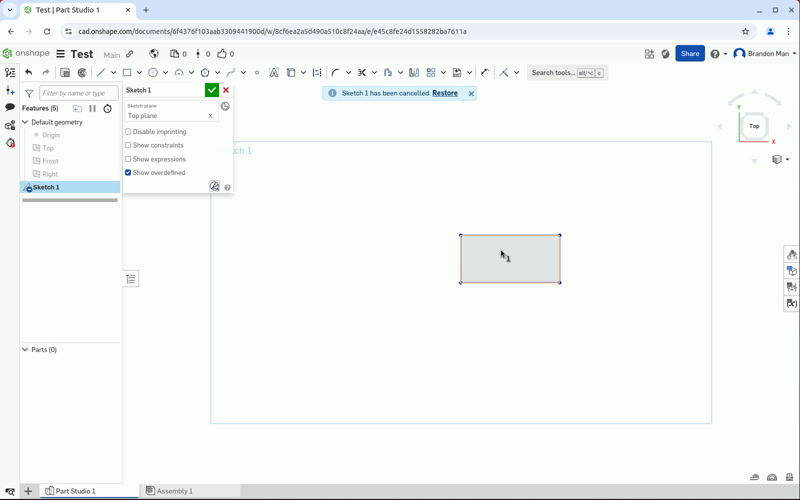
mouse_move(73, 352)
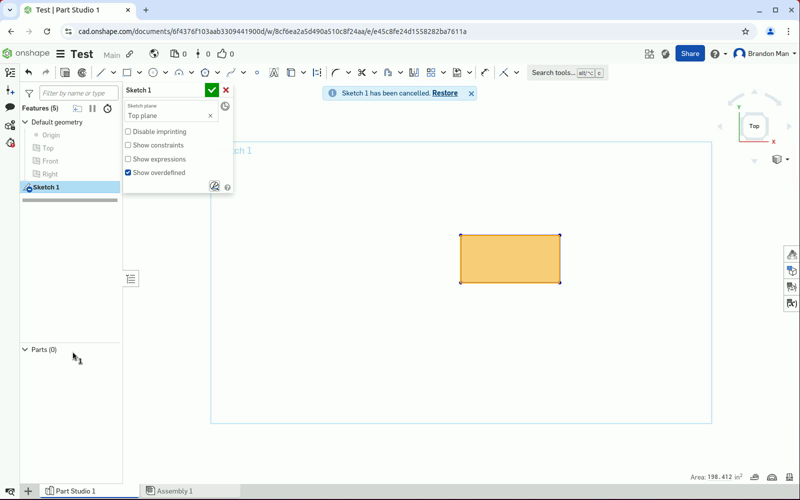
key(shift+y)
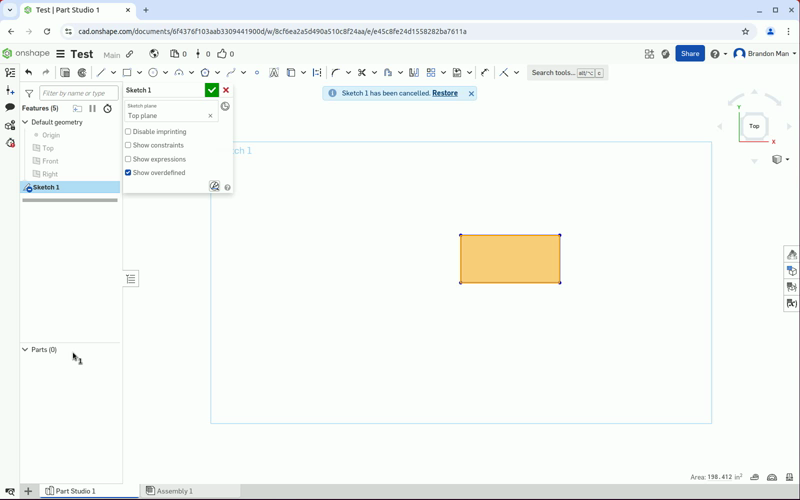
key(shift+e)
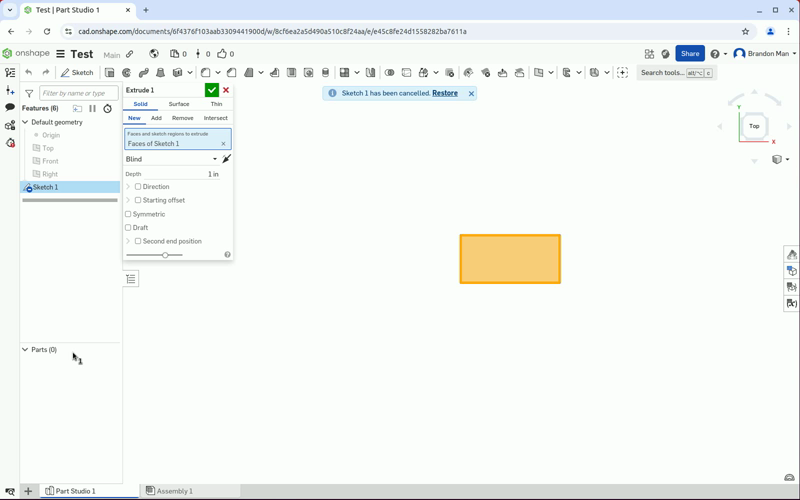
mouse_move(143, 106)
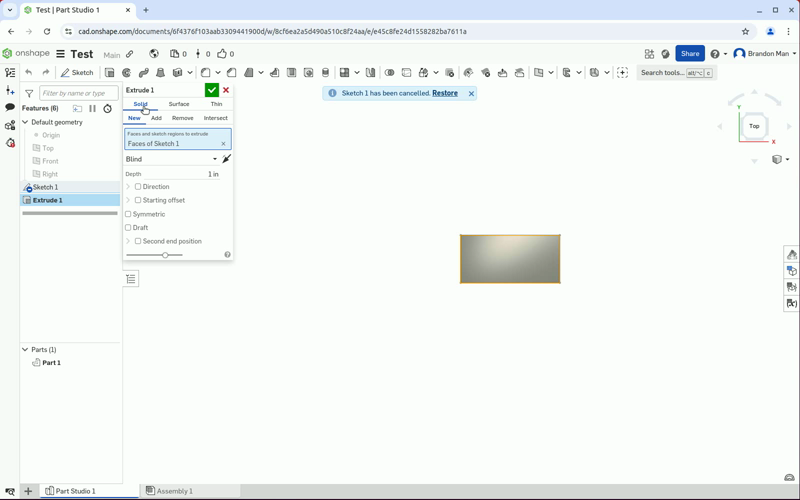
click(143, 106)
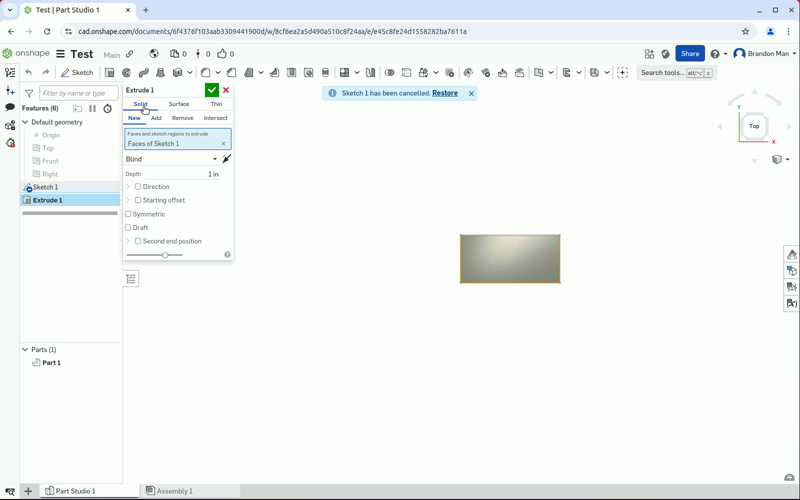
mouse_move(137, 120)
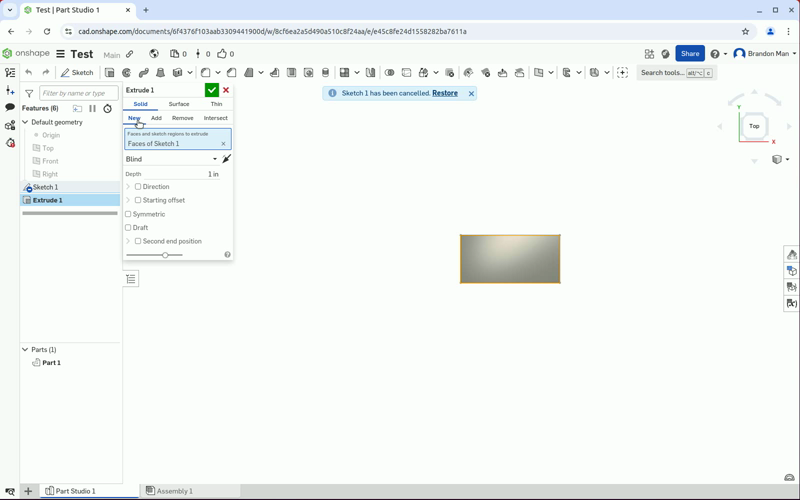
click(137, 120)
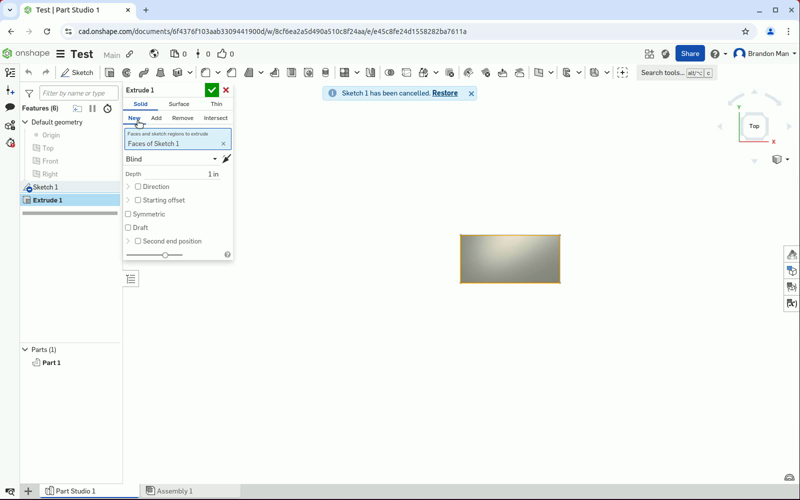
key(tab, 4)
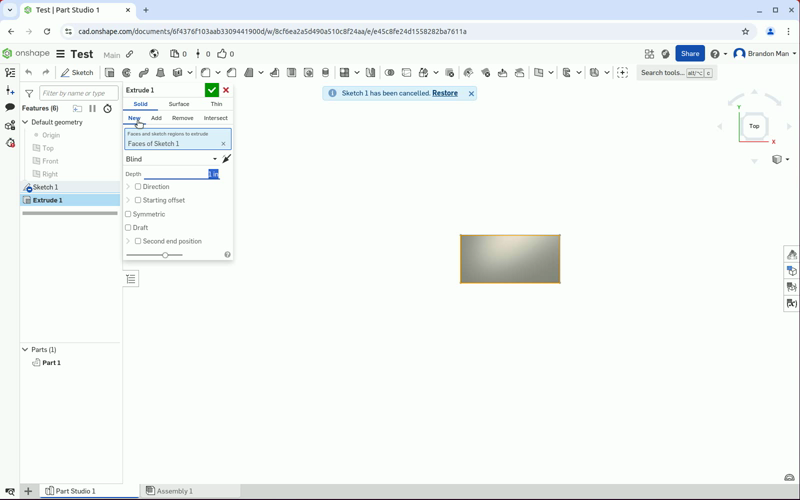
text(23.108)
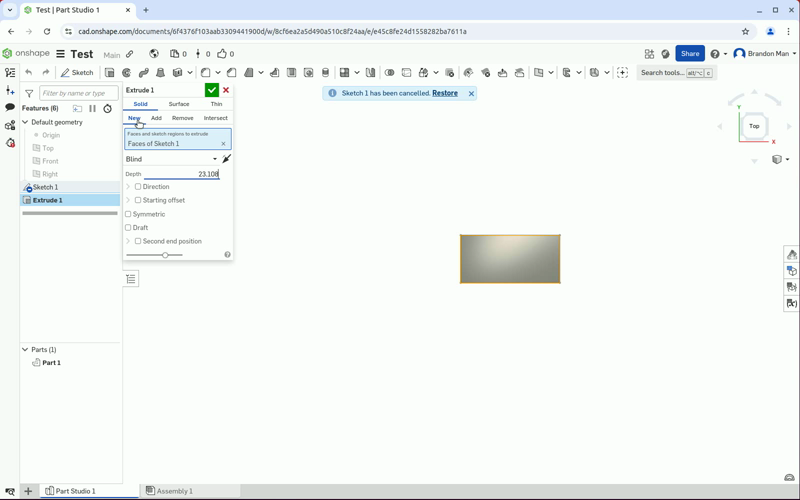
key(enter)
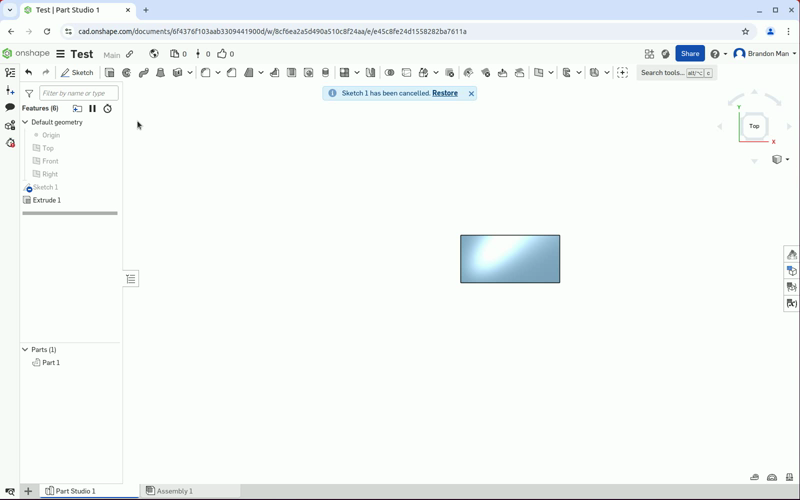
key(shift+h)
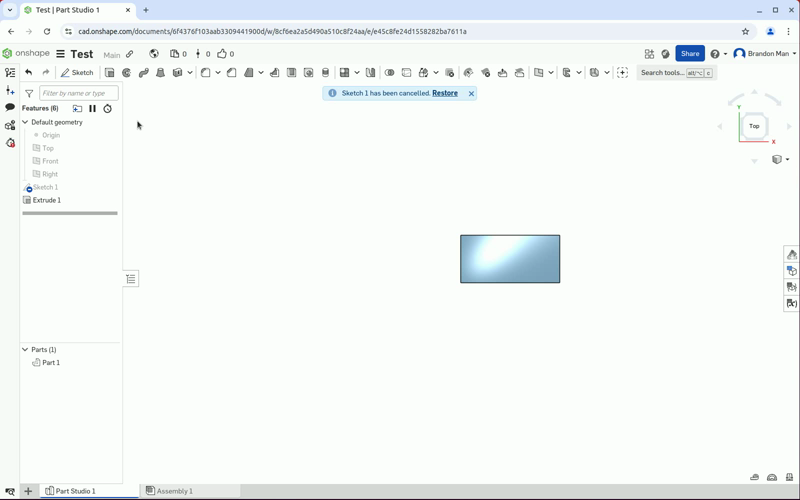
key(shift+h)
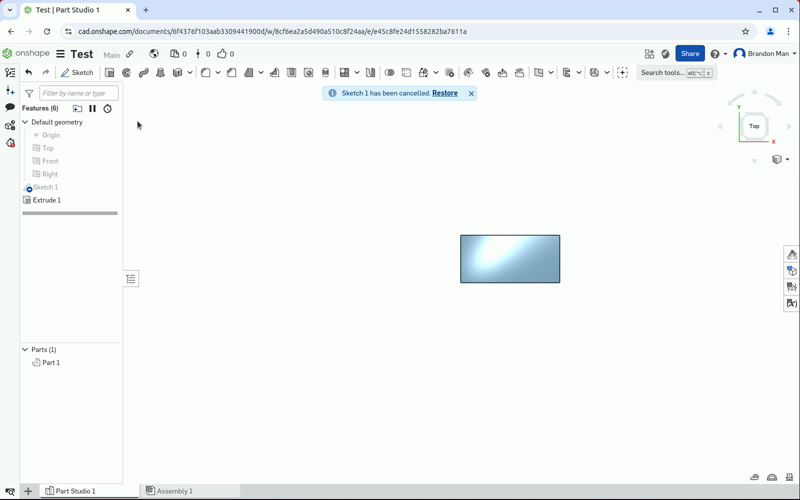
mouse_move(73, 189)
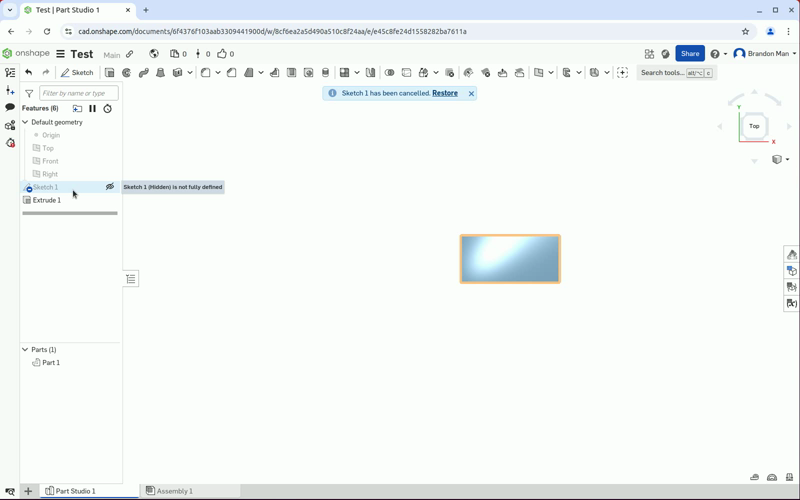
click(73, 189)
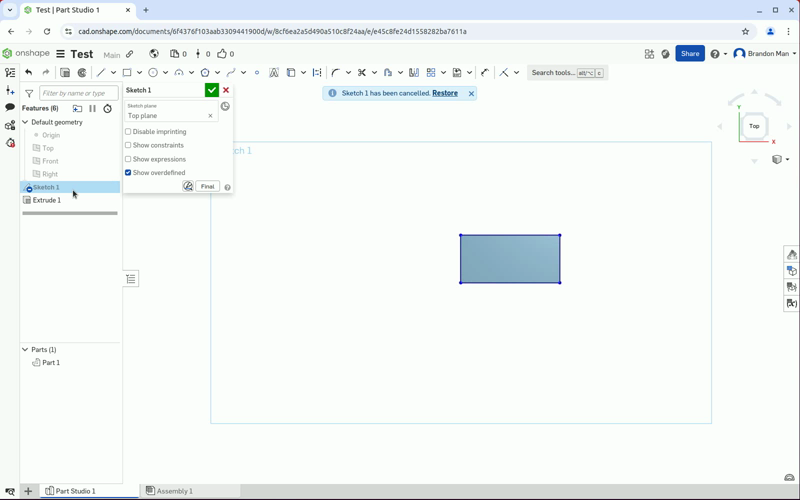
mouse_move(229, 92)
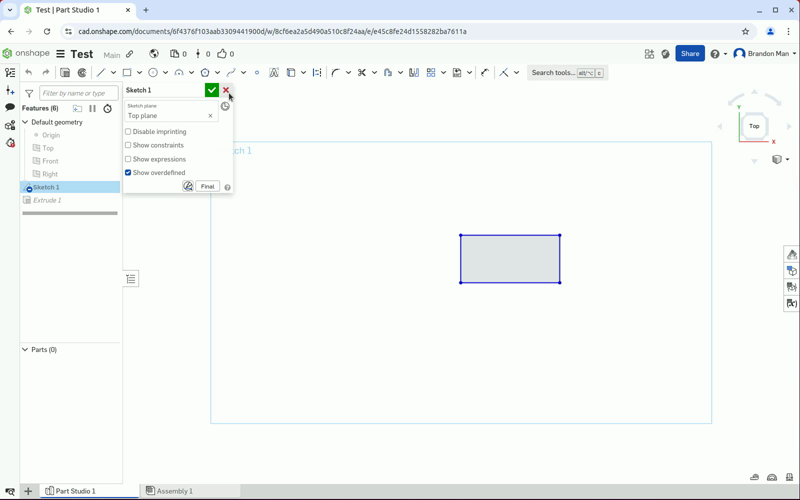
click(229, 92)
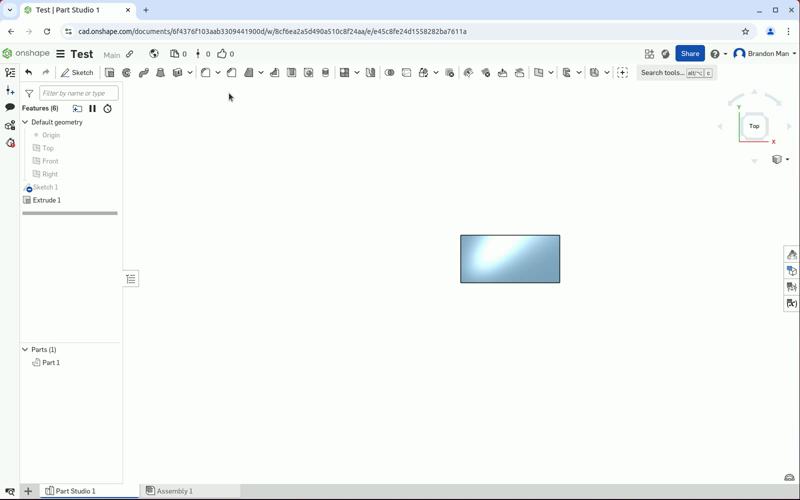
mouse_move(73, 352)
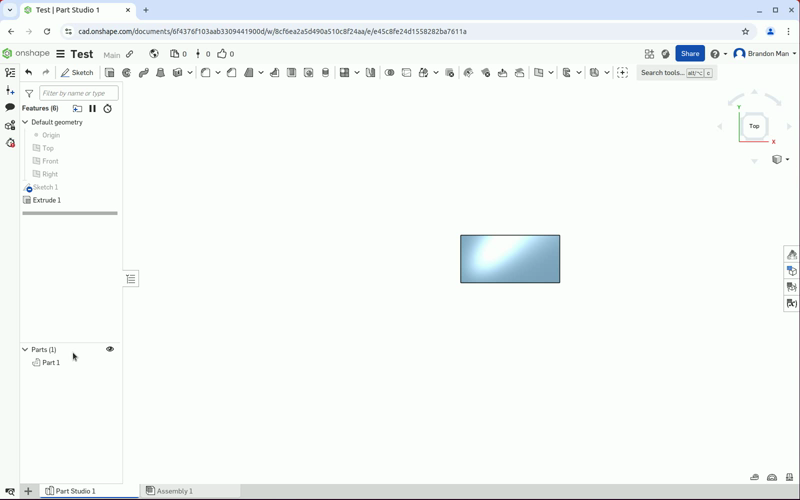
key(y)
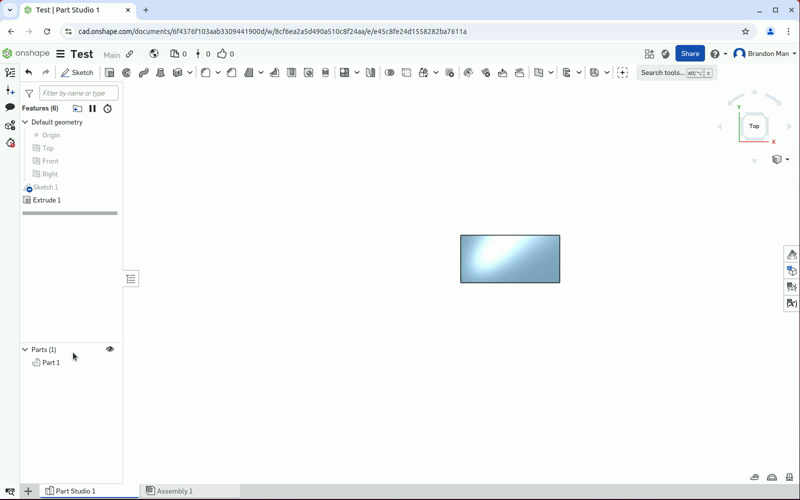
key(shift+p)
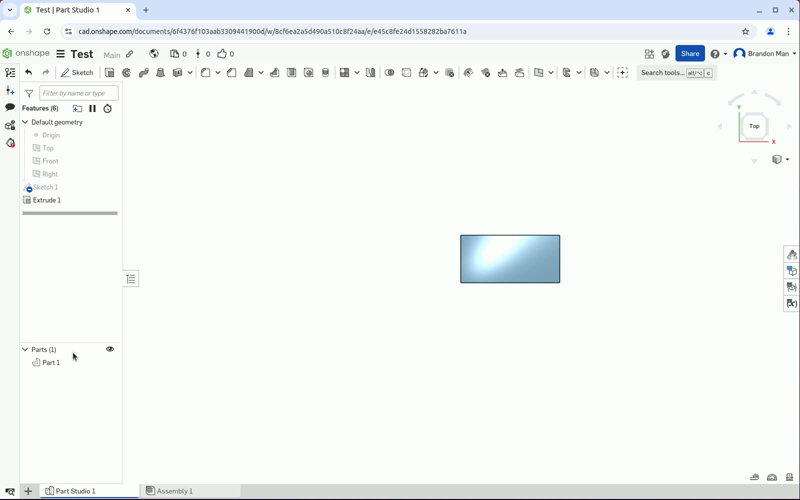
key(space)
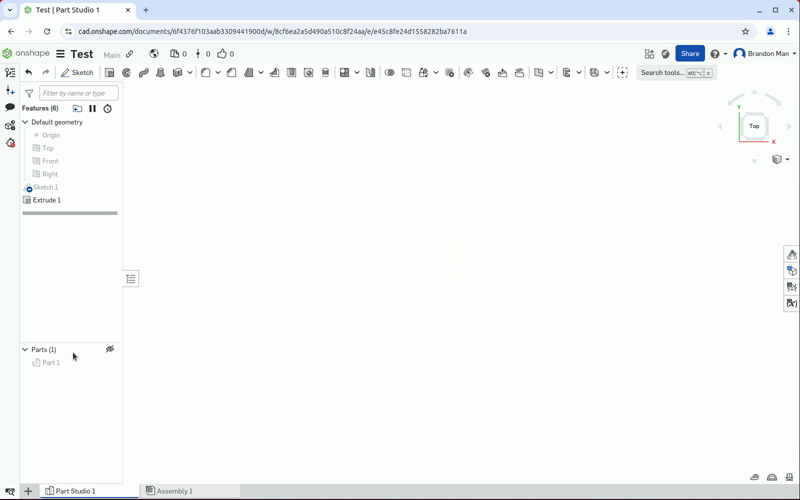
key_down(shift)
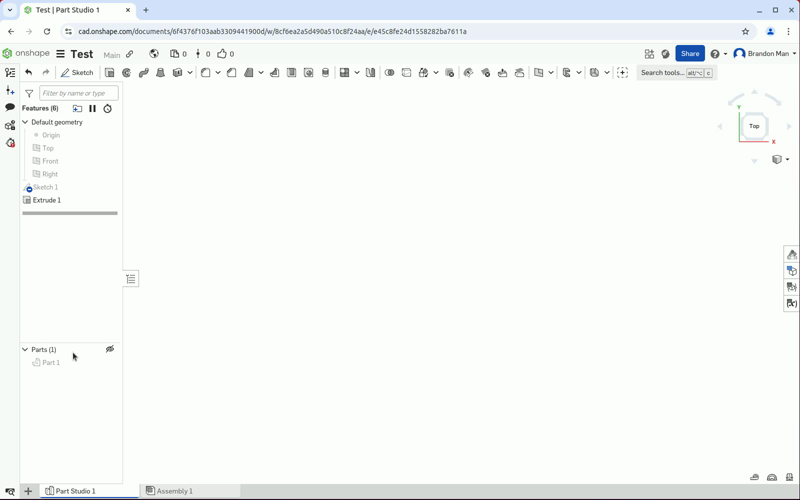
key(up)
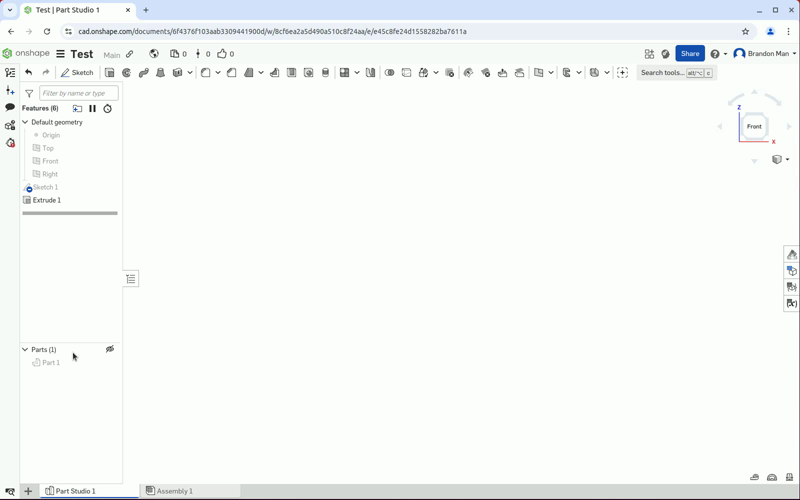
key_up(shift)
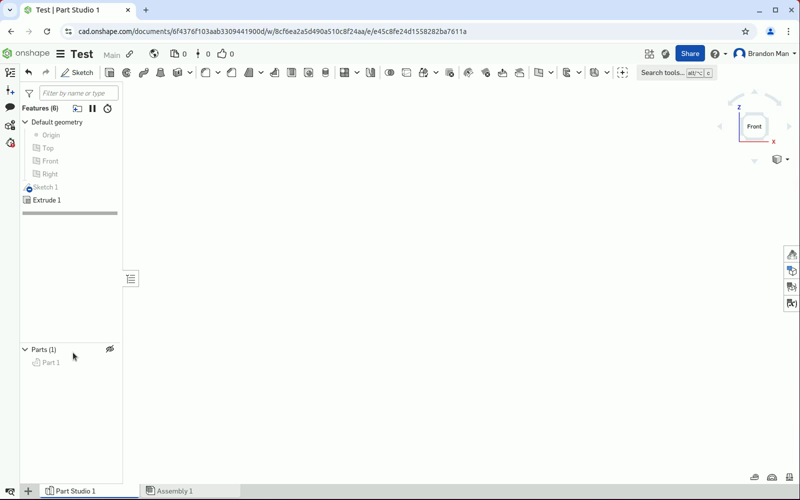
mouse_move(73, 352)
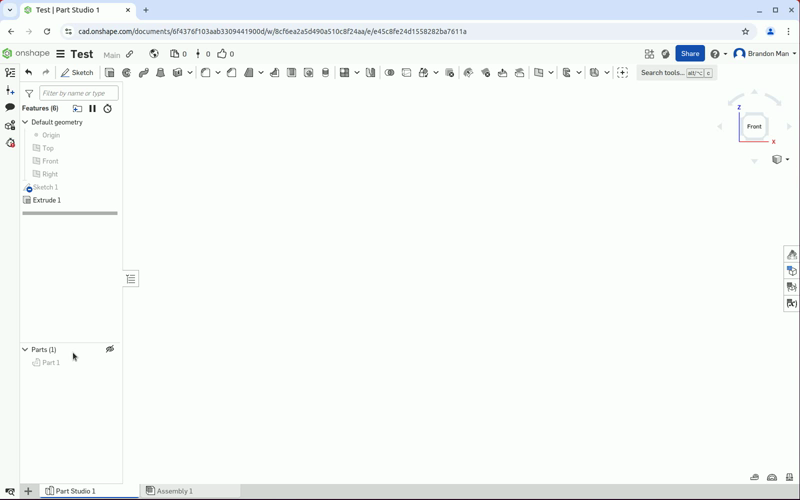
key(shift+y)
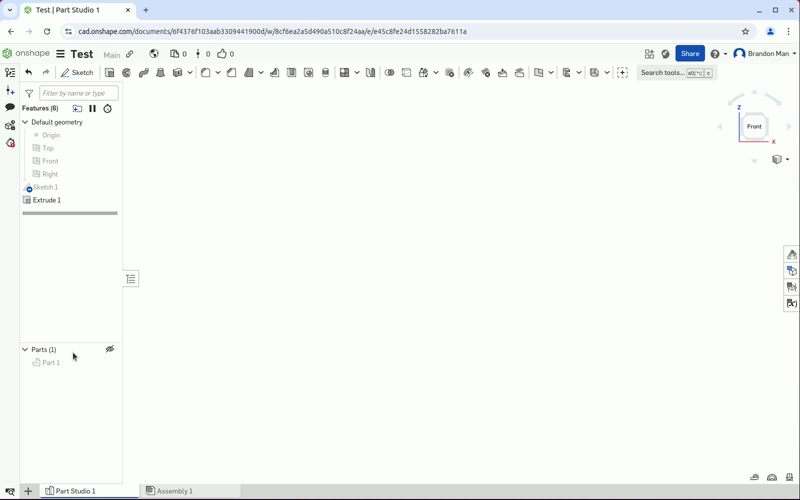
key(shift+s)
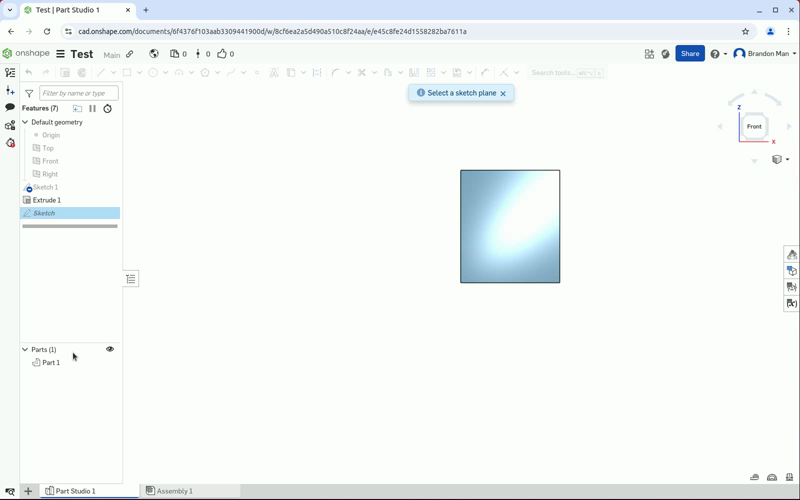
mouse_move(73, 163)
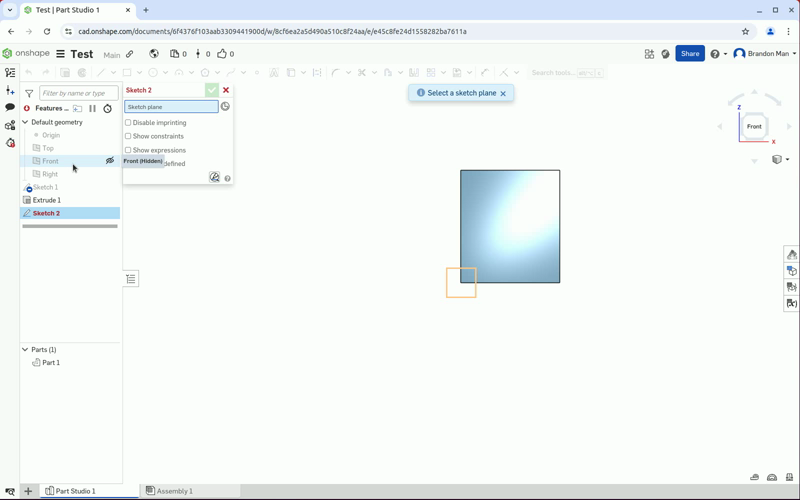
click(73, 163)
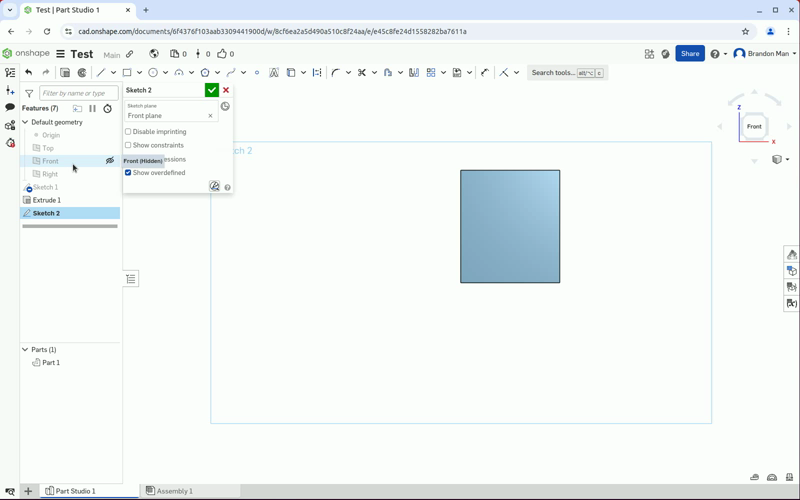
mouse_move(73, 352)
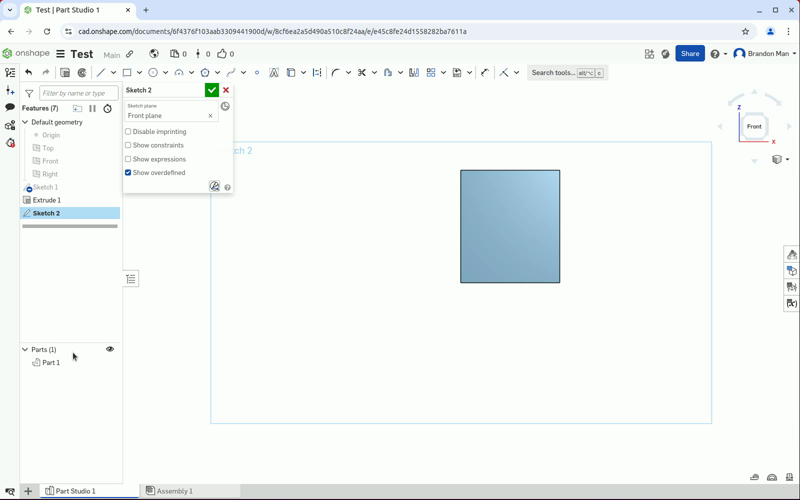
key(y)
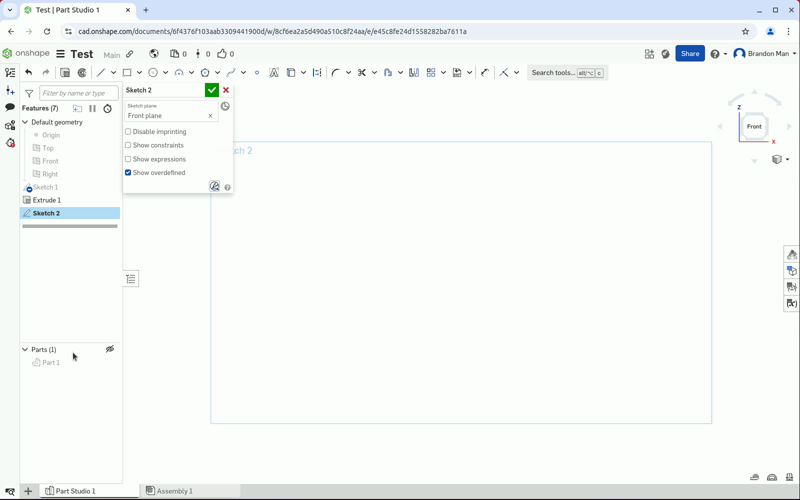
key(l)
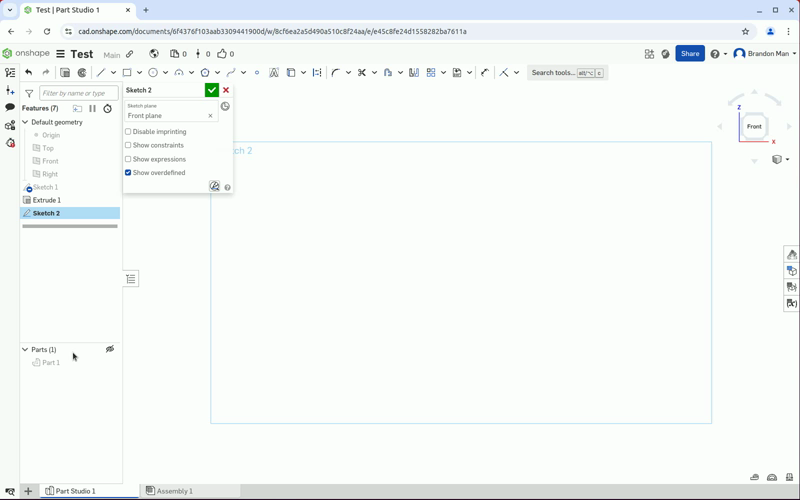
key_down(shift)
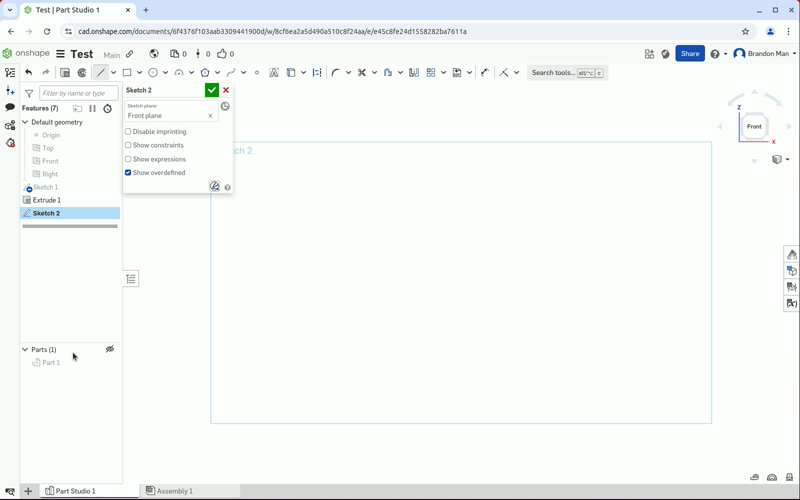
mouse_move(463, 280)
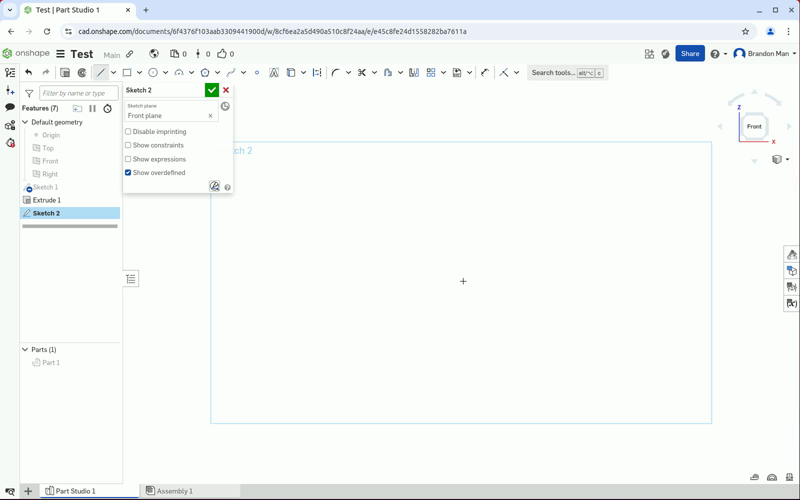
click(463, 280)
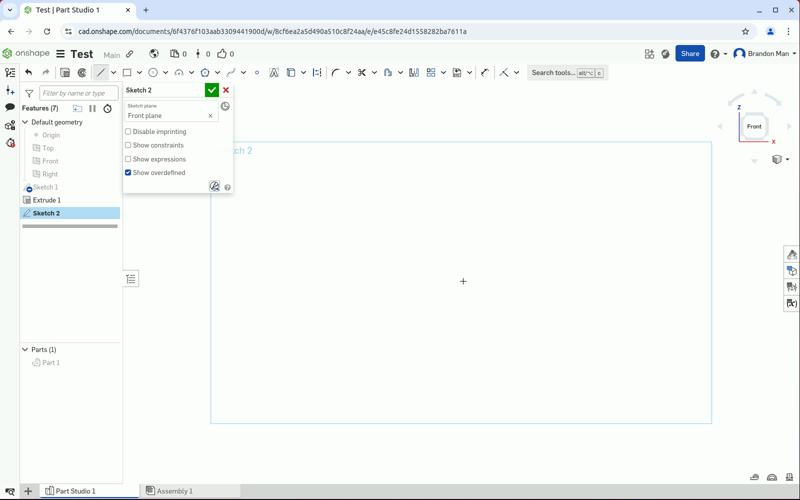
key_up(shift)
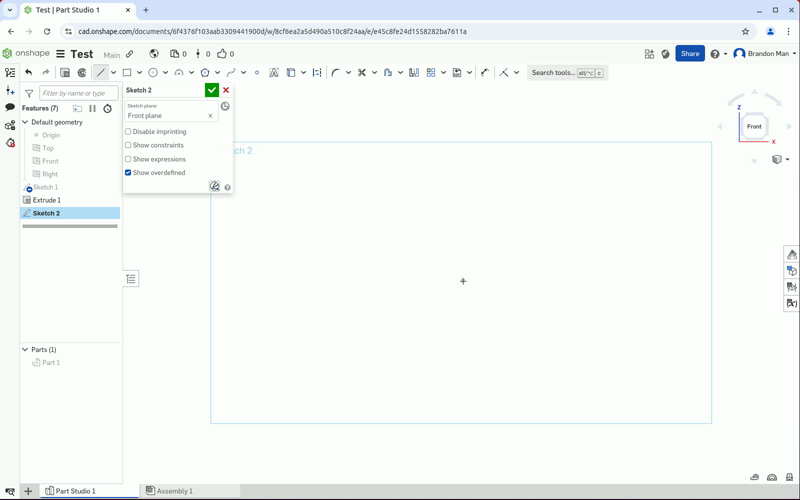
key_down(shift)
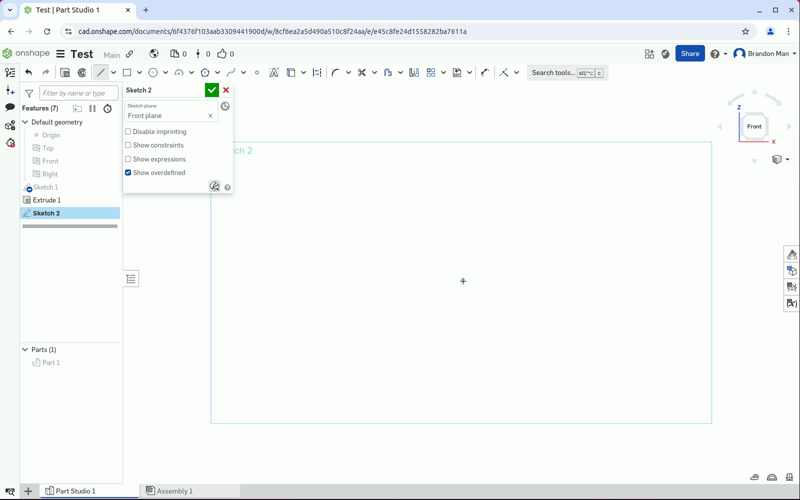
mouse_move(556, 280)
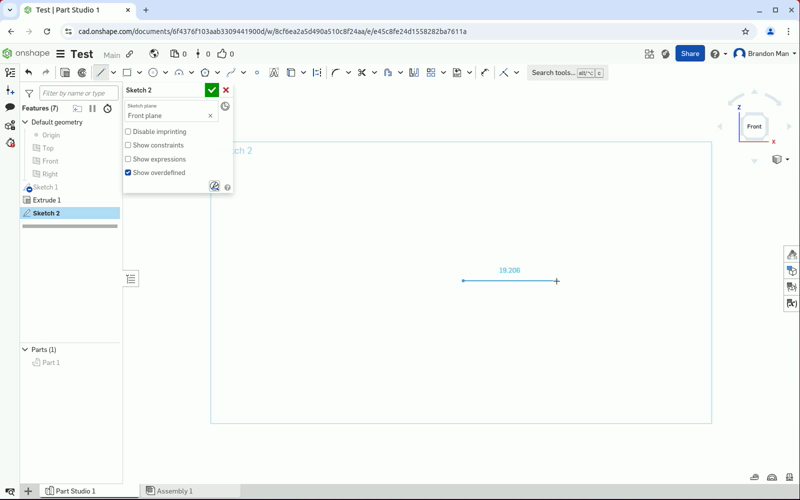
click(556, 280)
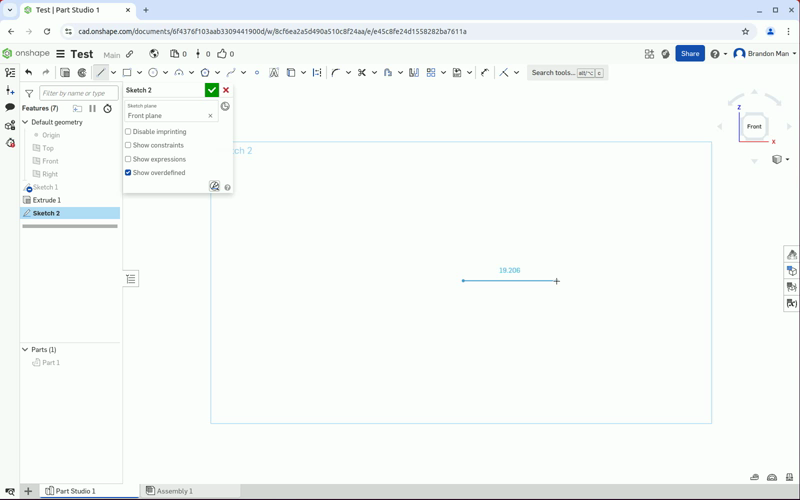
key_up(shift)
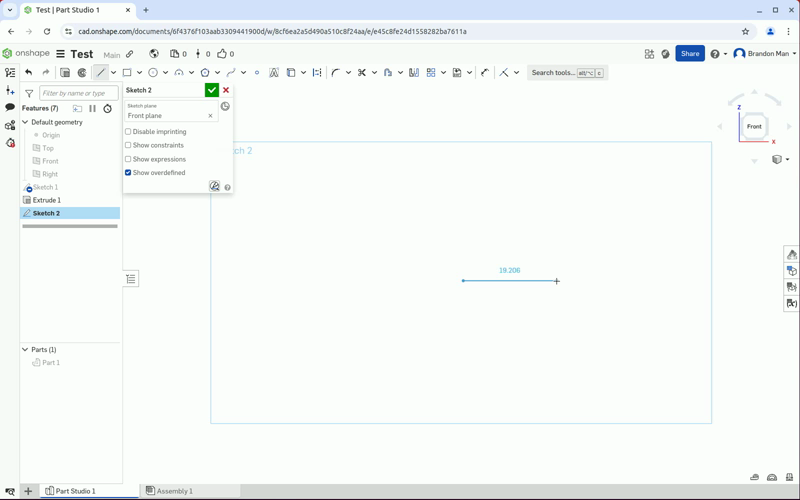
key_down(shift)
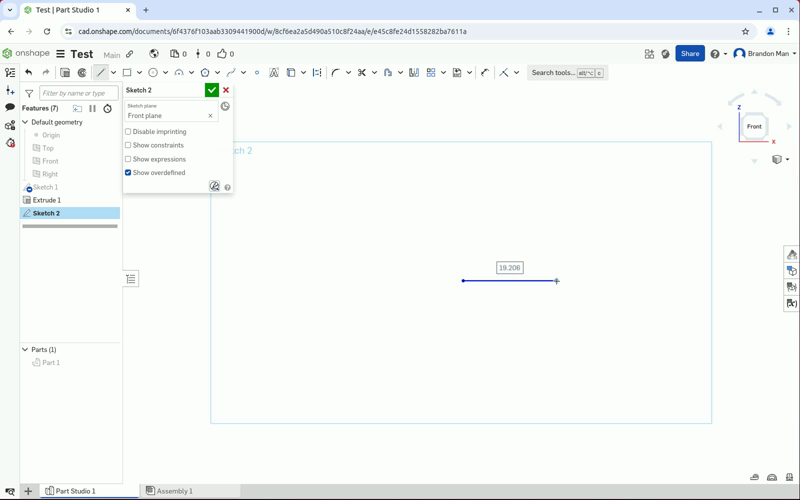
mouse_move(556, 173)
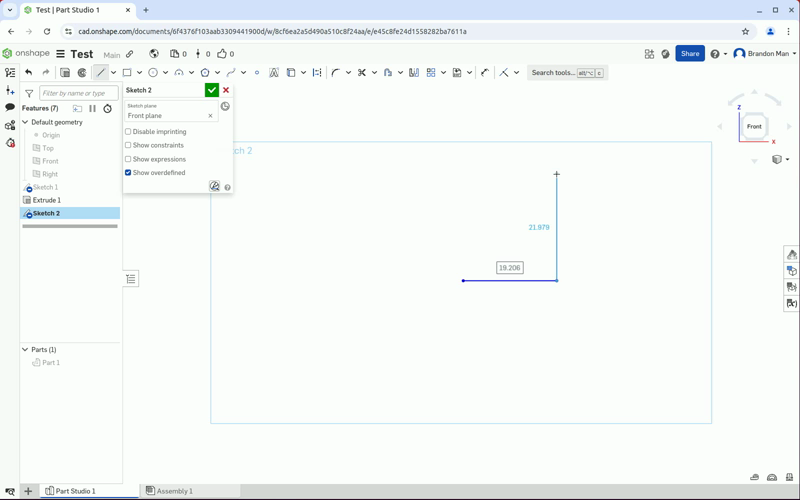
click(556, 173)
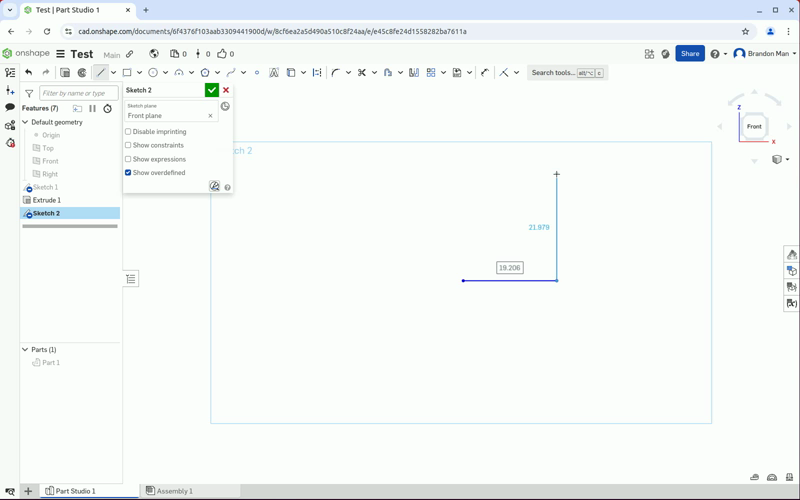
key_up(shift)
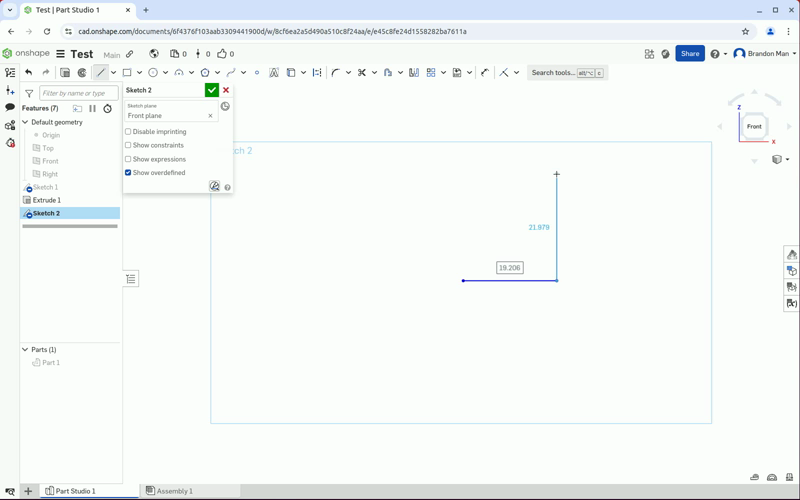
key_down(shift)
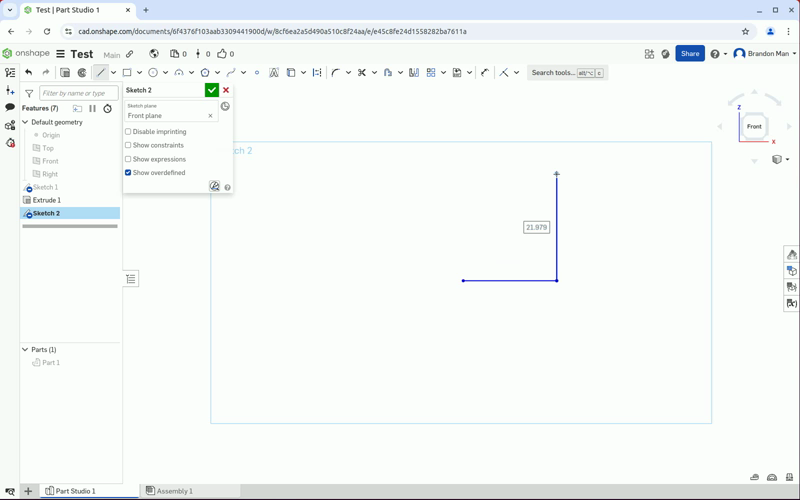
mouse_move(463, 173)
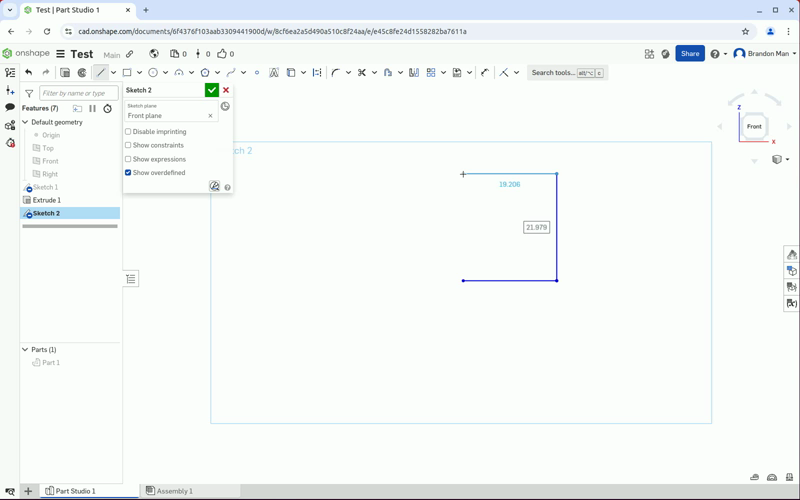
click(463, 173)
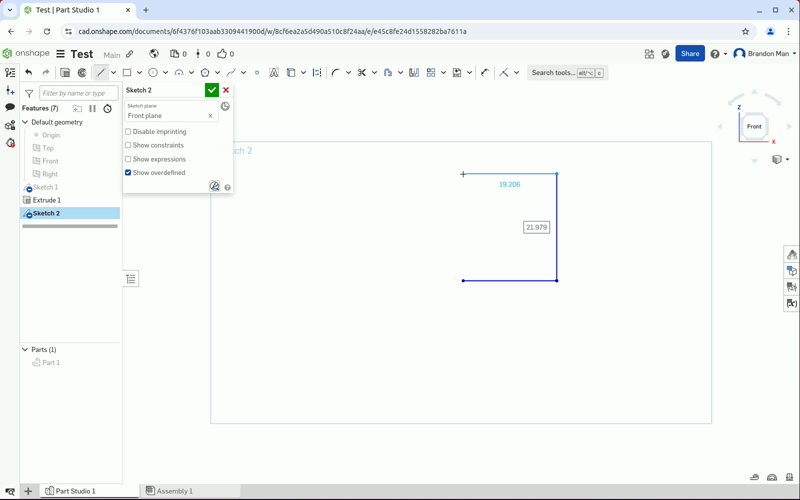
key_up(shift)
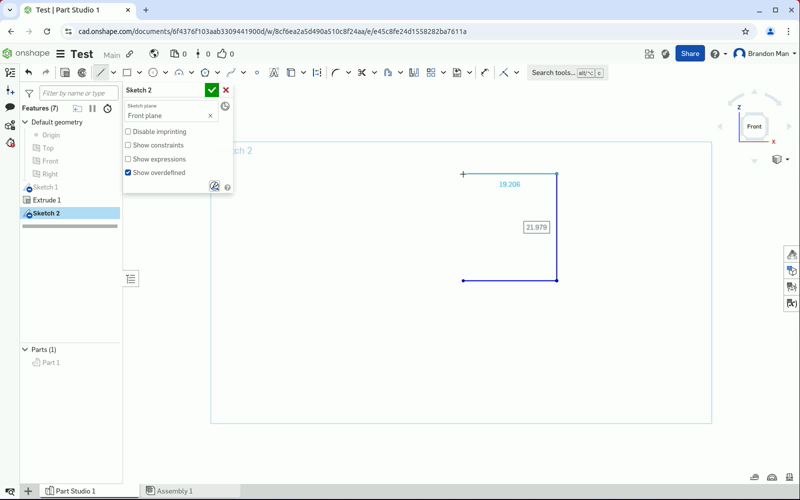
key_down(shift)
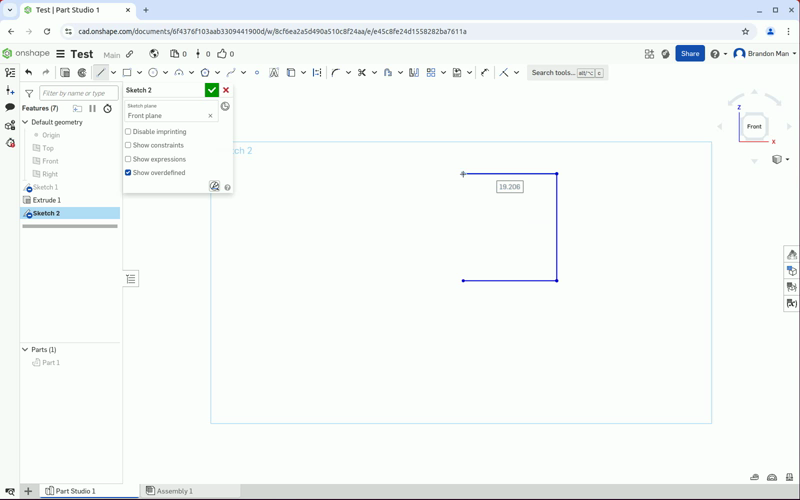
mouse_move(463, 280)
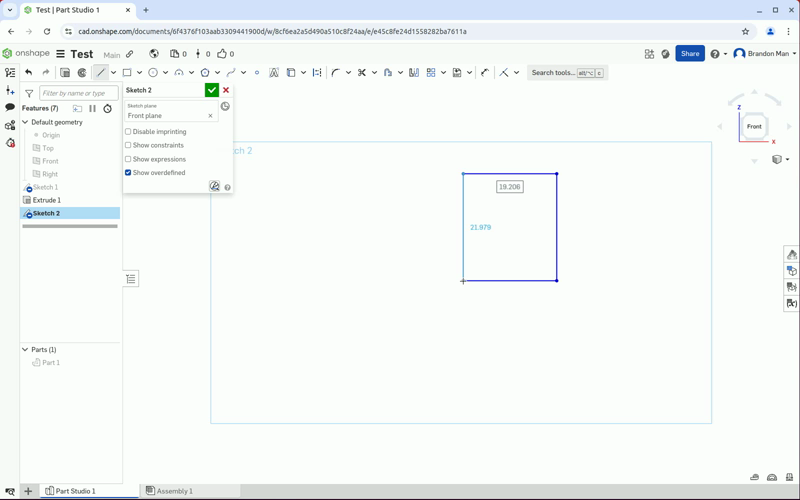
key_up(shift)
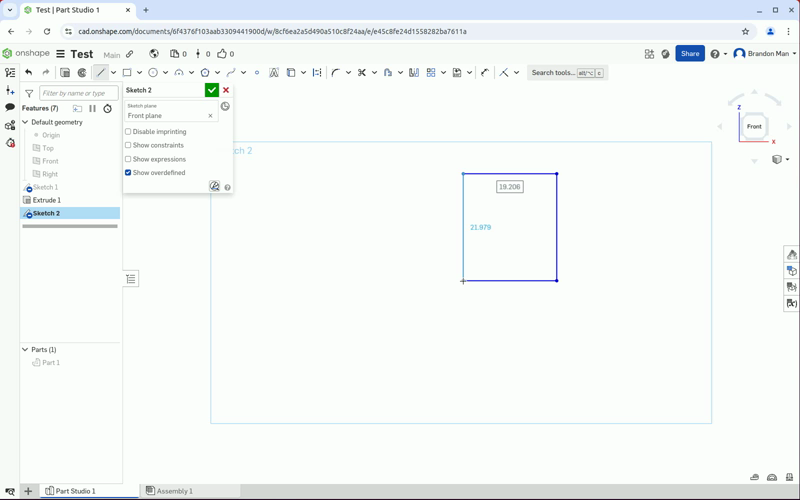
click(463, 280)
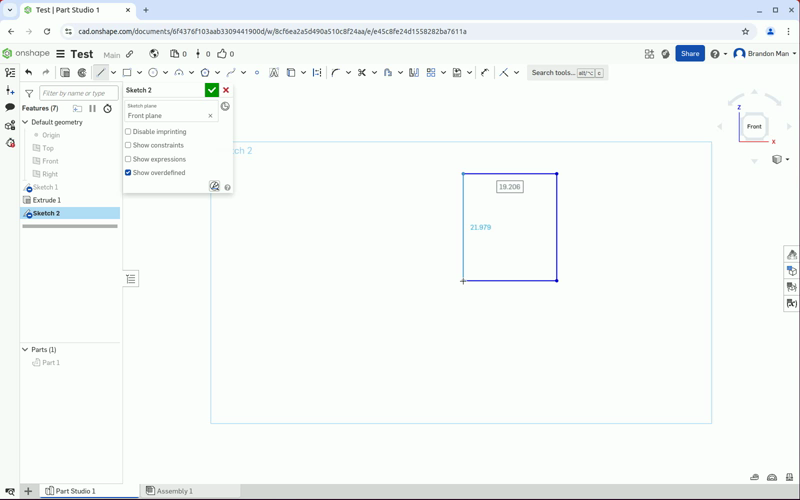
key(esc)
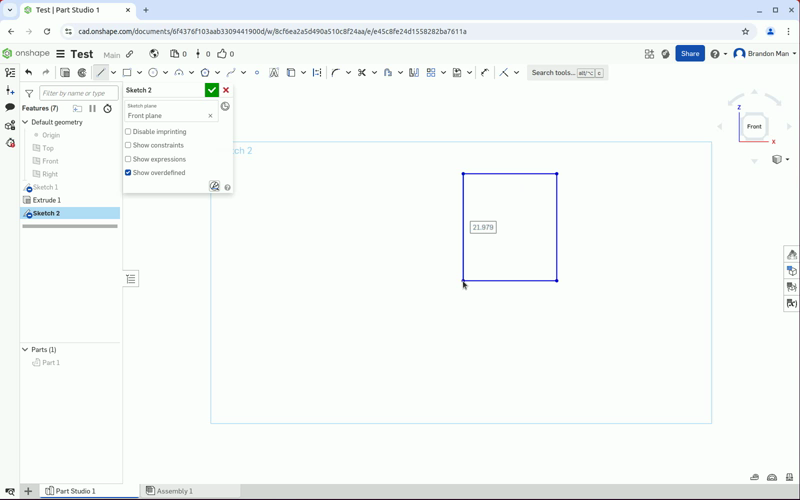
mouse_move(540, 227)
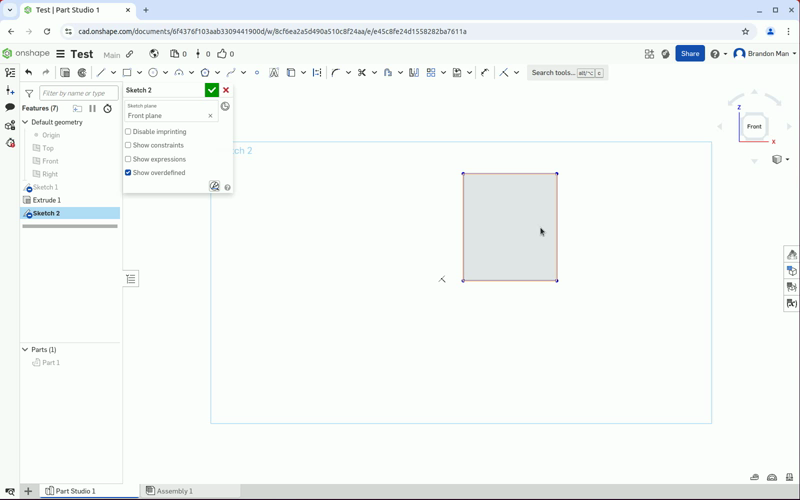
click(540, 227)
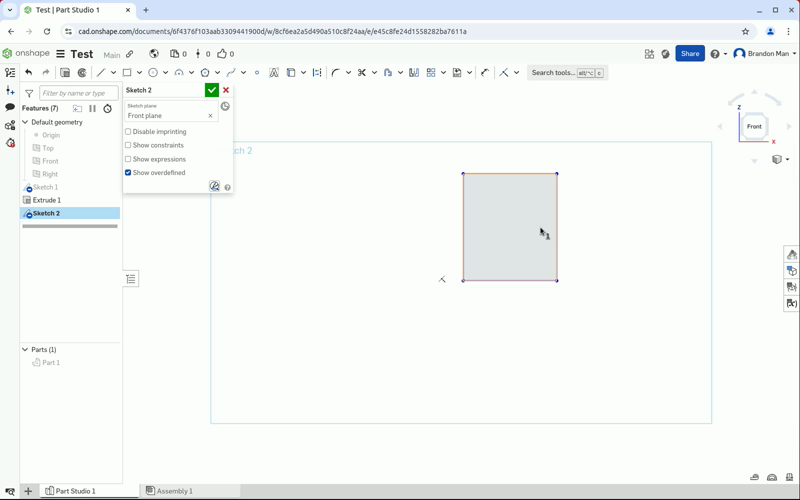
mouse_move(73, 352)
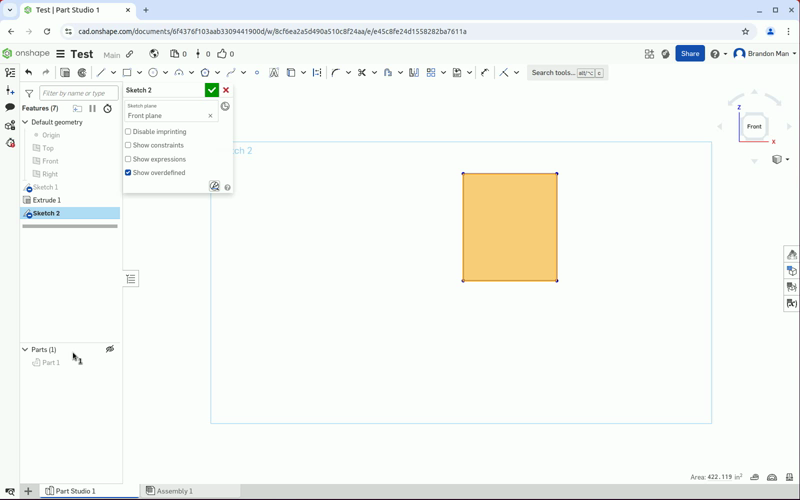
key(shift+y)
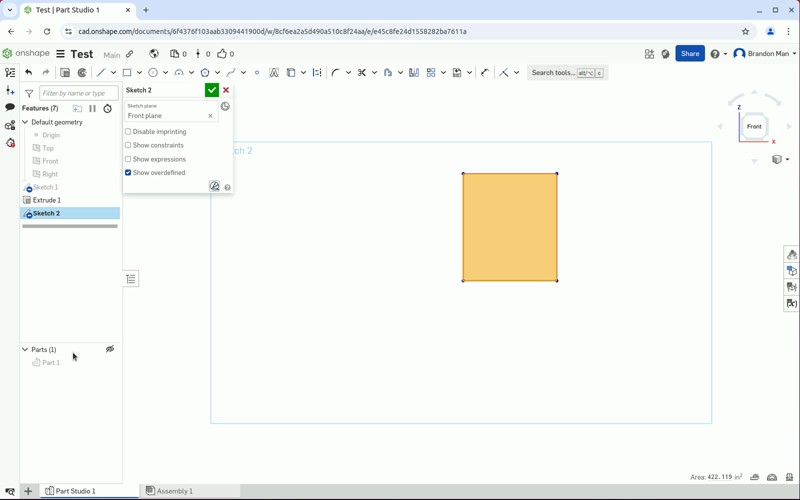
key(shift+e)
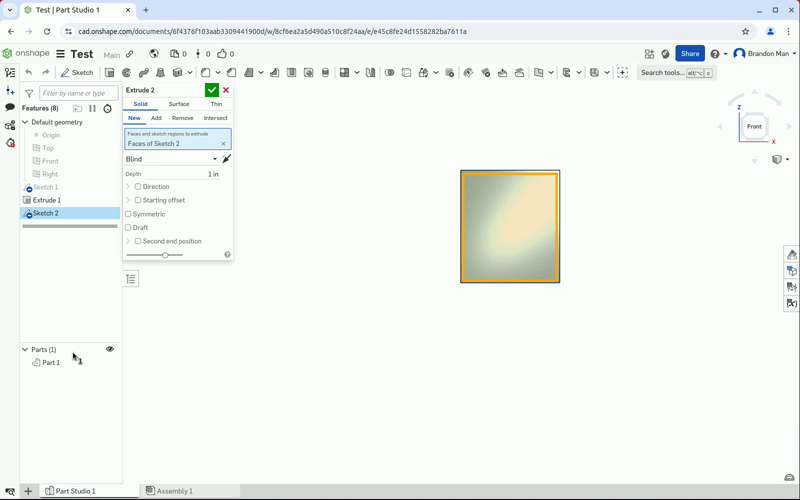
mouse_move(143, 106)
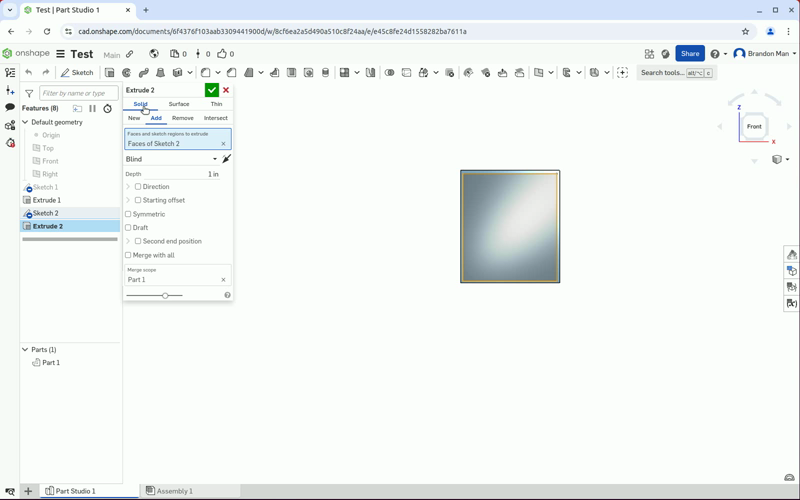
click(143, 106)
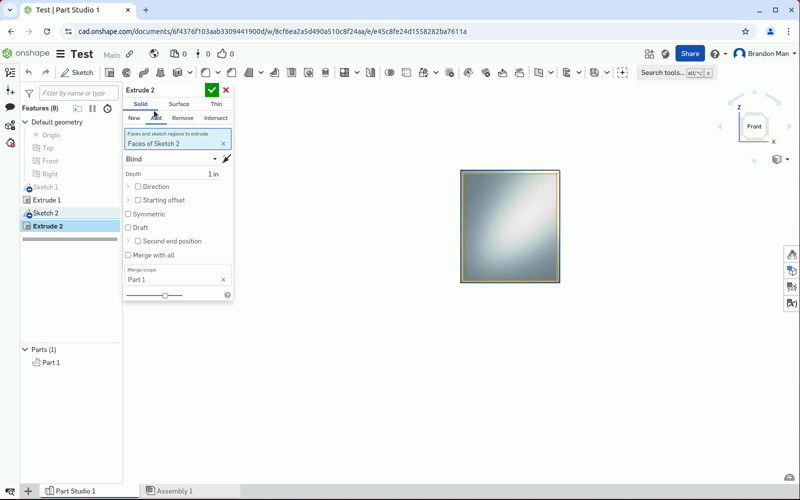
mouse_move(186, 120)
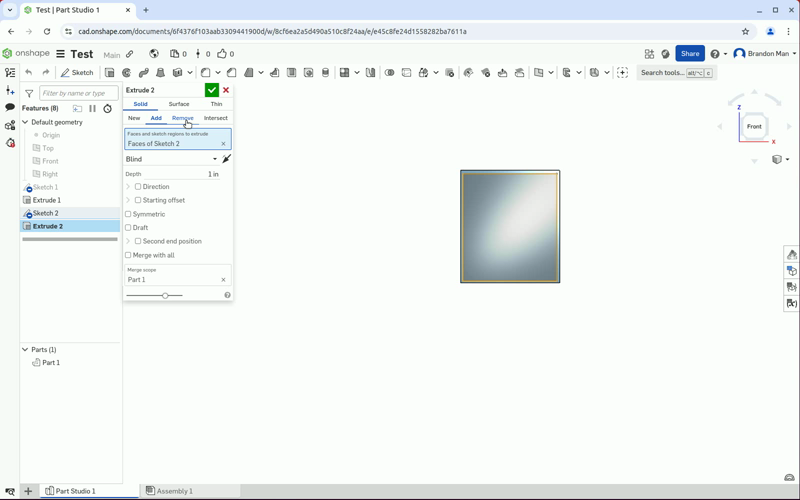
click(186, 120)
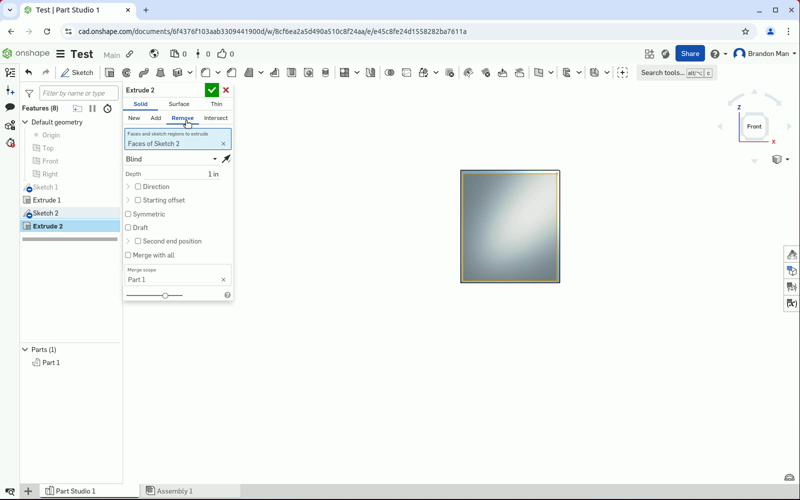
key(tab, 4)
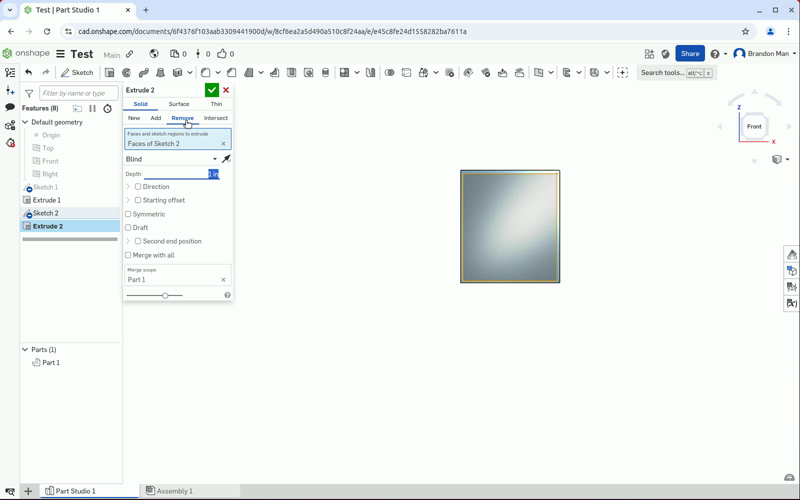
text(0.963)
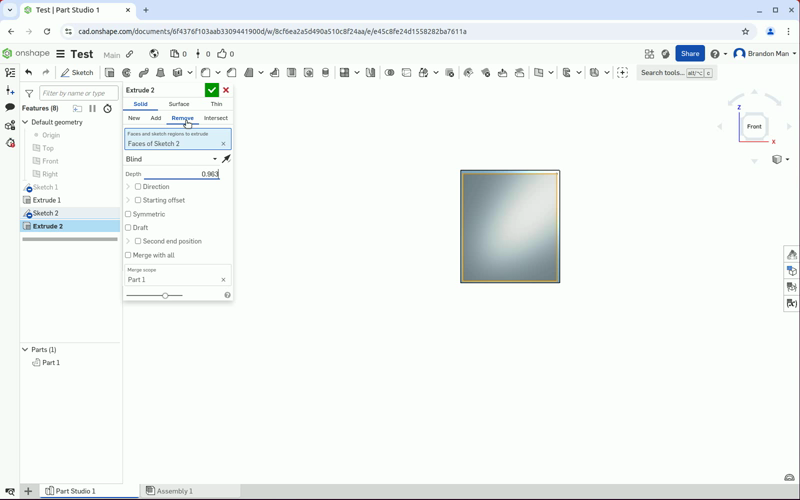
key(tab, 6)
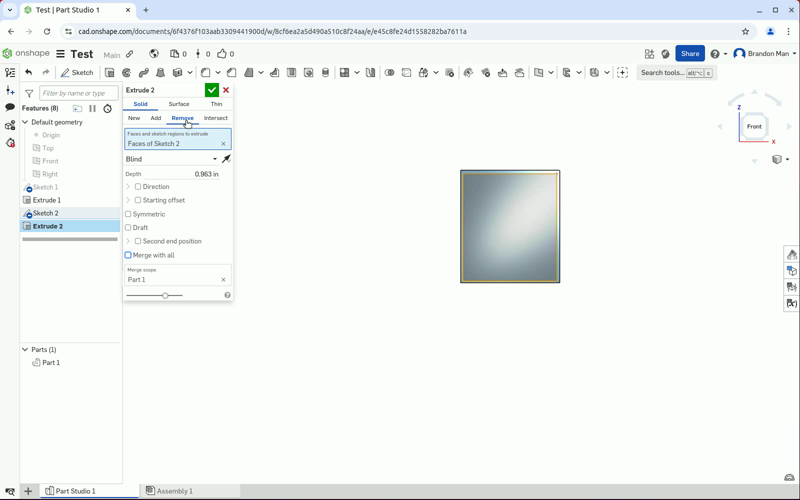
key(space)
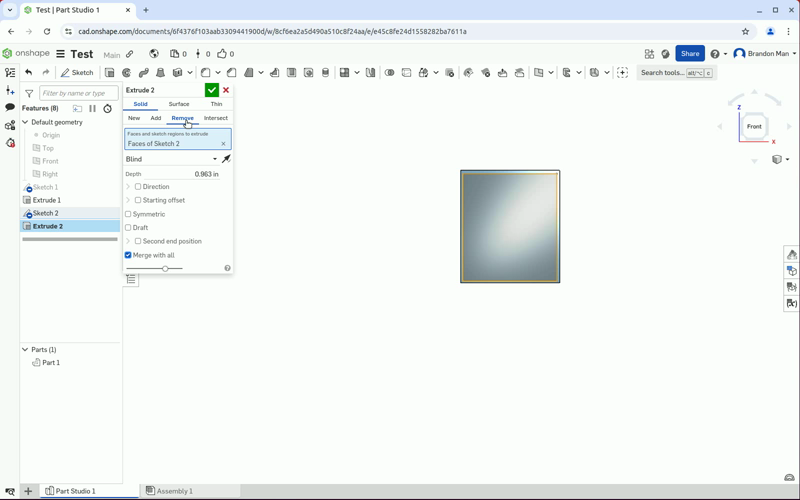
key(enter)
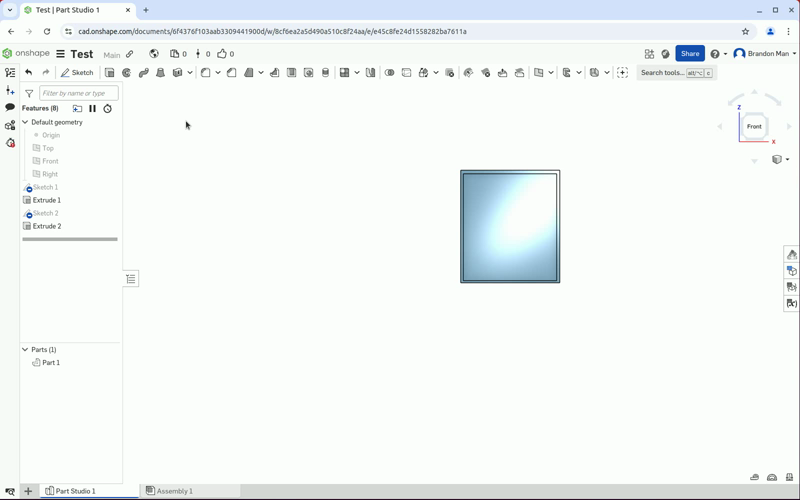
key(shift+h)
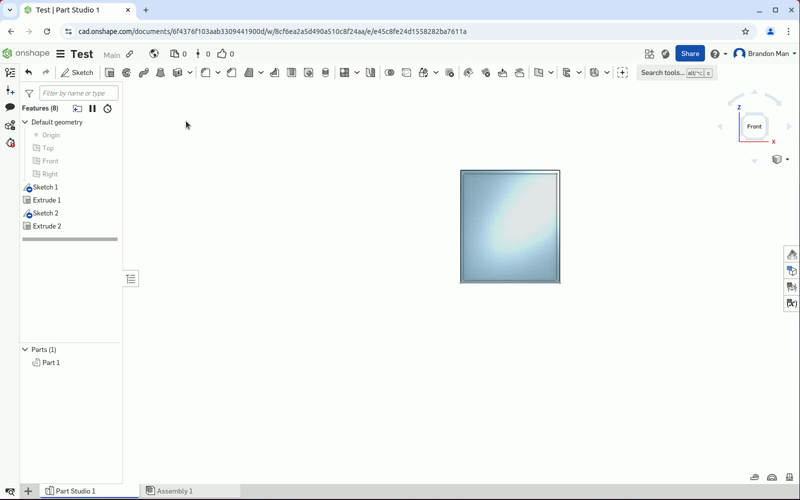
key(shift+h)
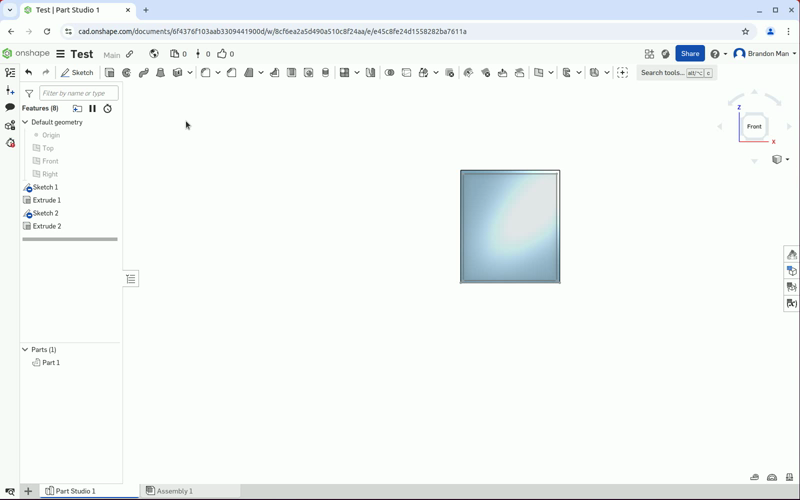
key(shift+7)
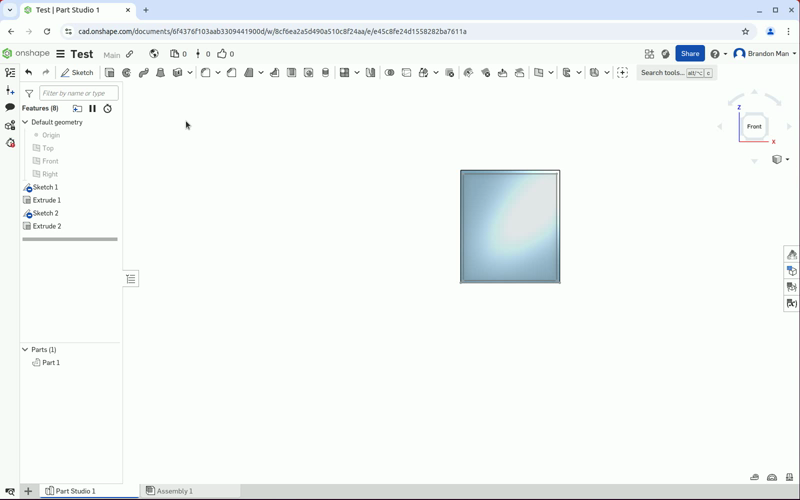
key(left, 2)
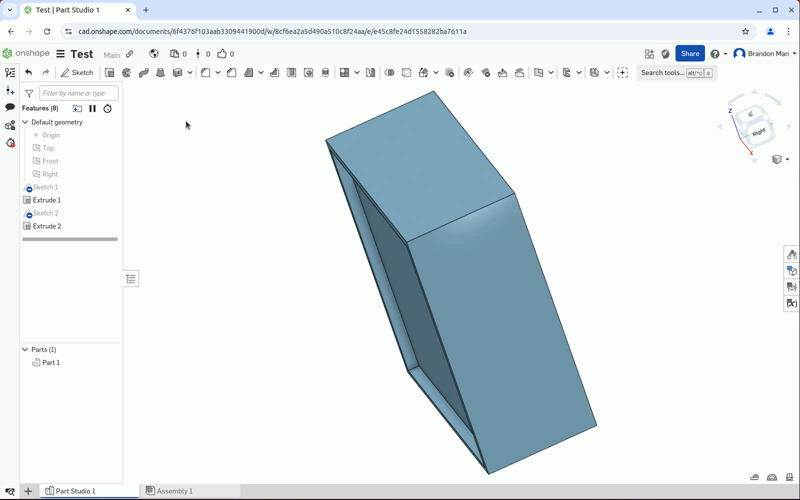
key(down, 2)
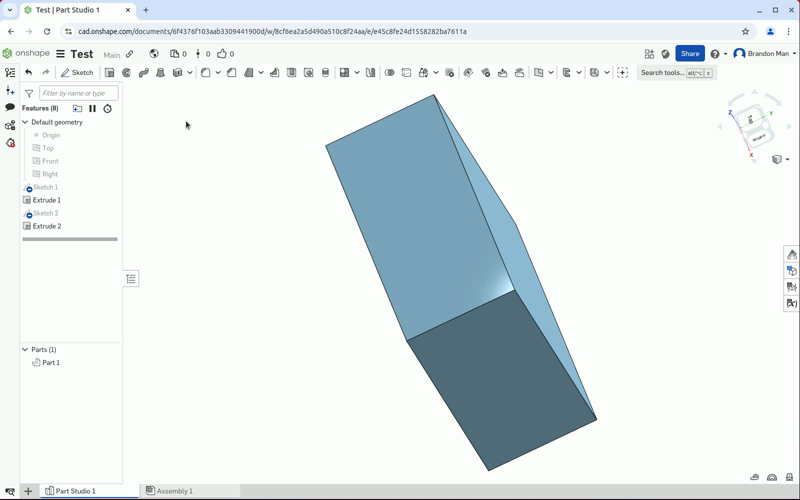
key(up, 2)
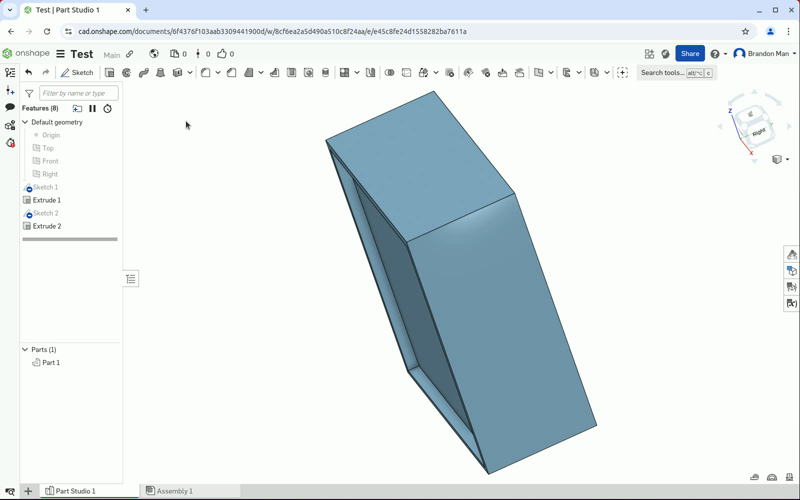
key(right, 2)
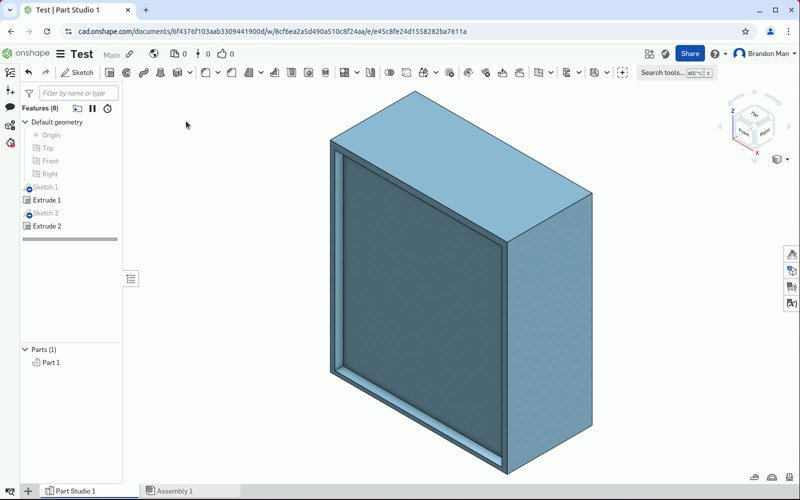
mouse_move(73, 189)
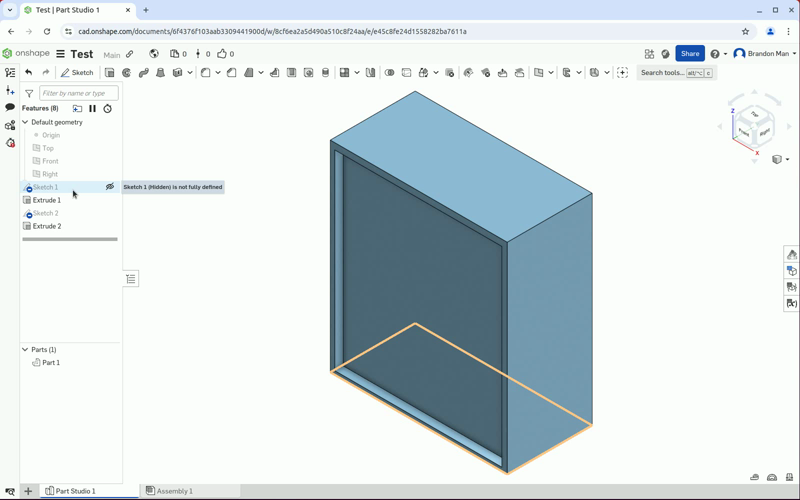
click(73, 189)